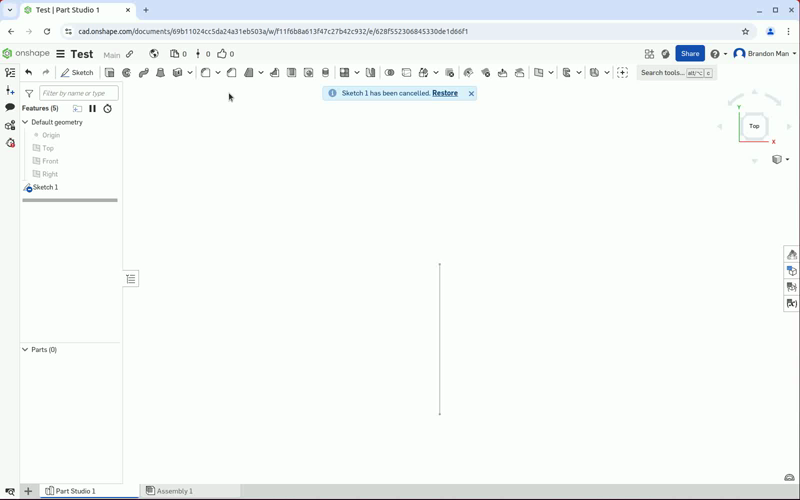
key(shift+h)
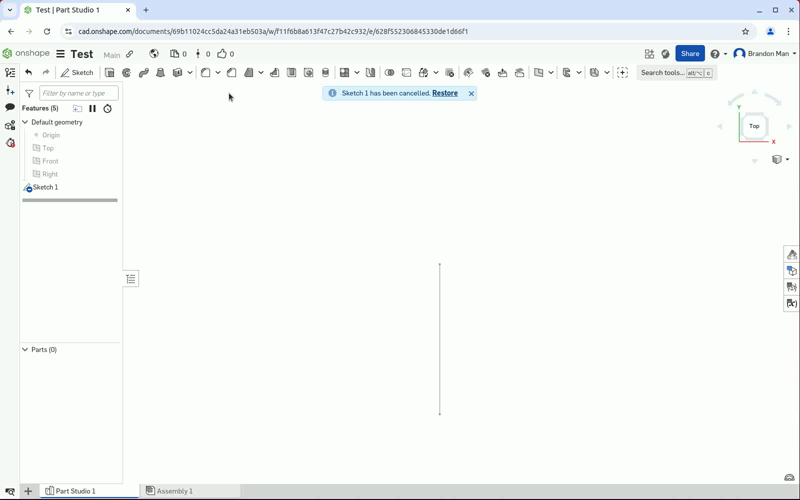
key(shift+s)
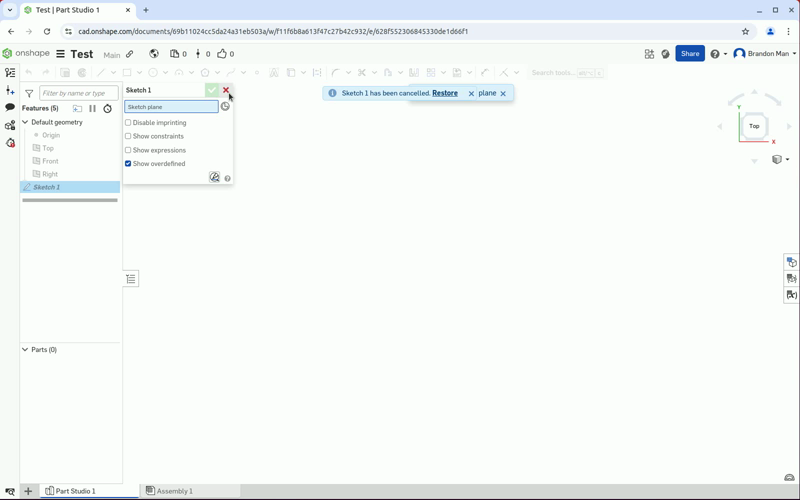
mouse_move(73, 150)
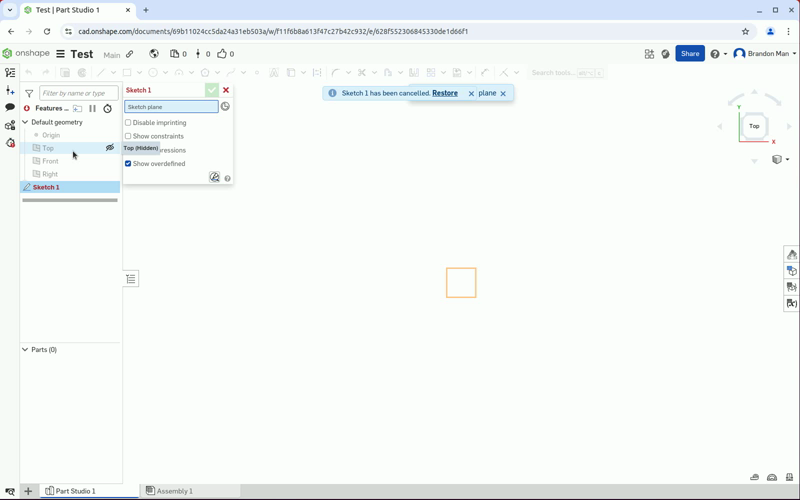
click(73, 150)
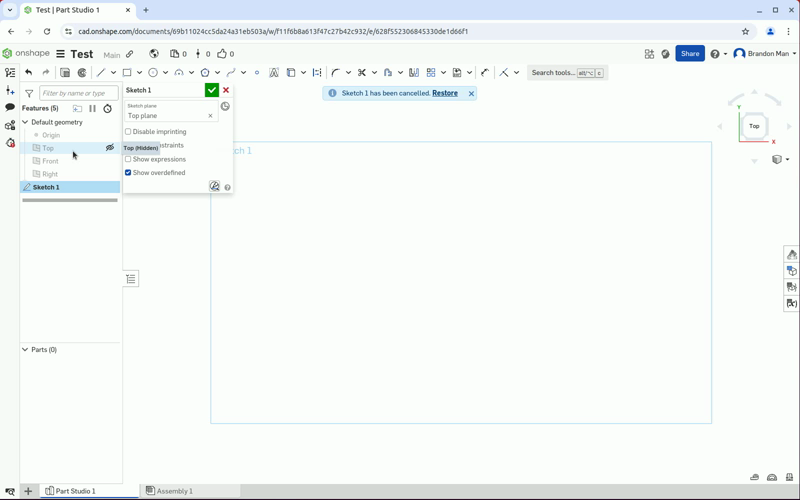
mouse_move(73, 352)
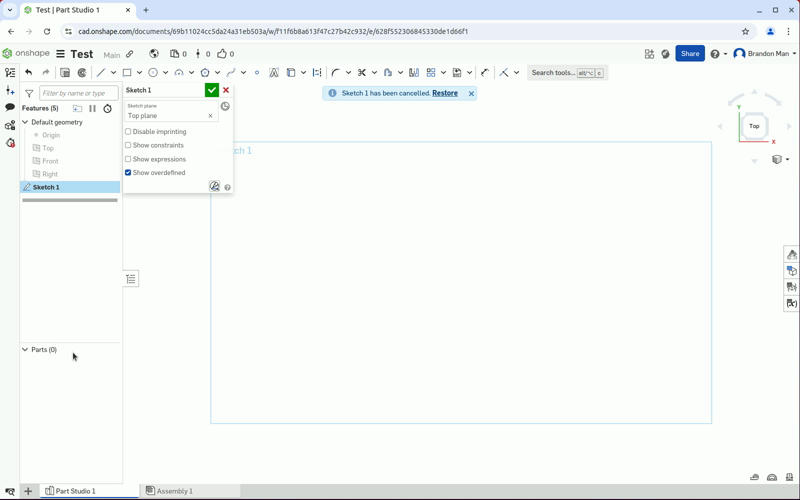
key(y)
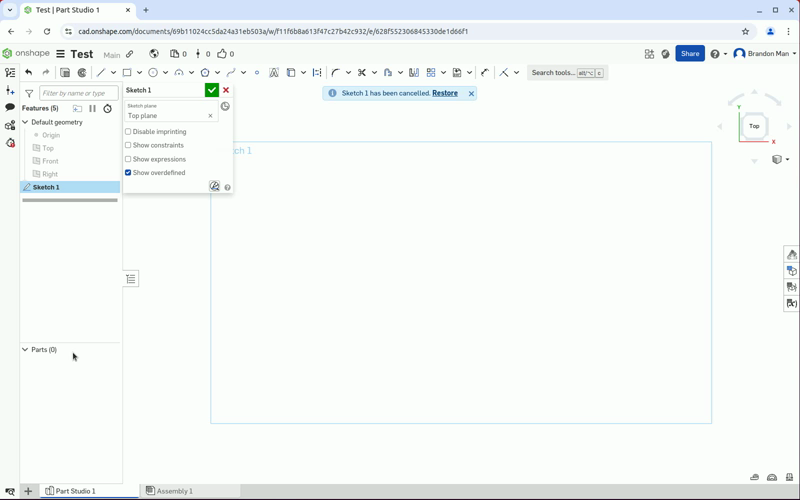
key(a)
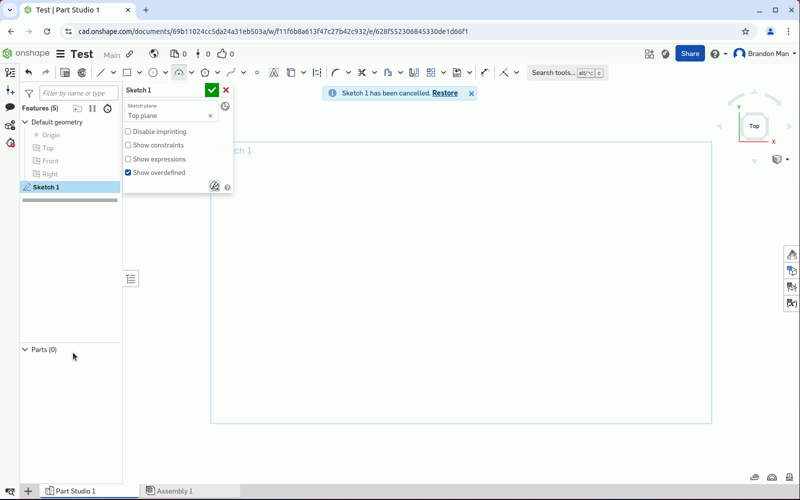
key_down(shift)
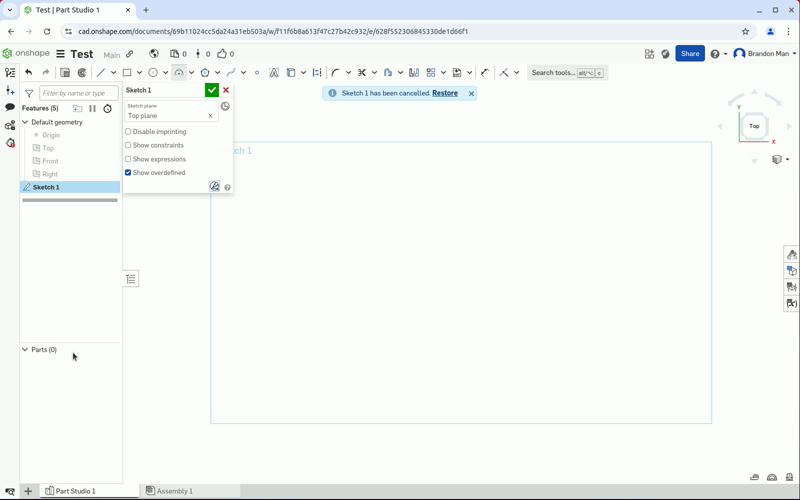
mouse_move(390, 329)
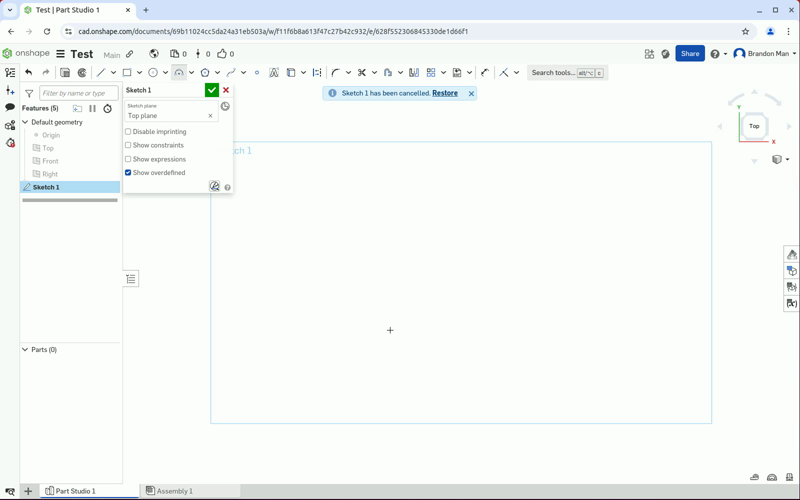
click(390, 329)
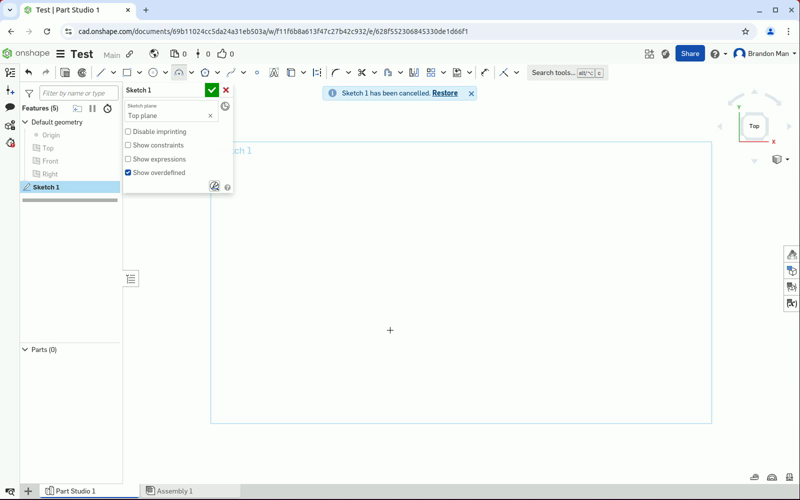
key_up(shift)
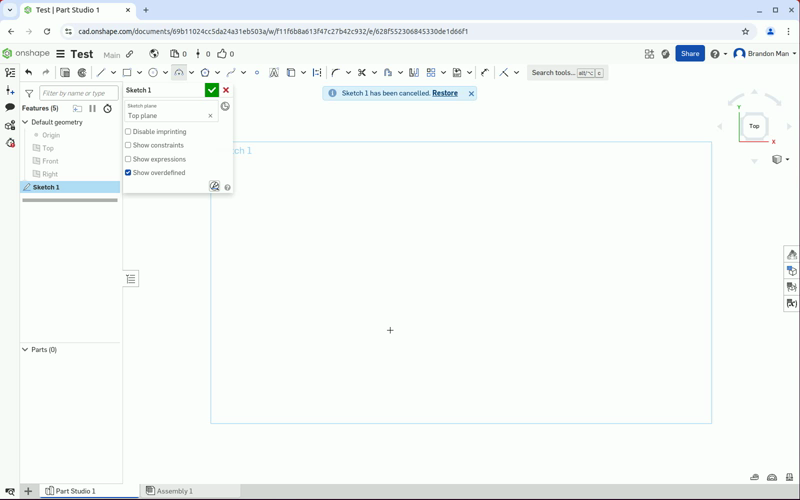
key_down(shift)
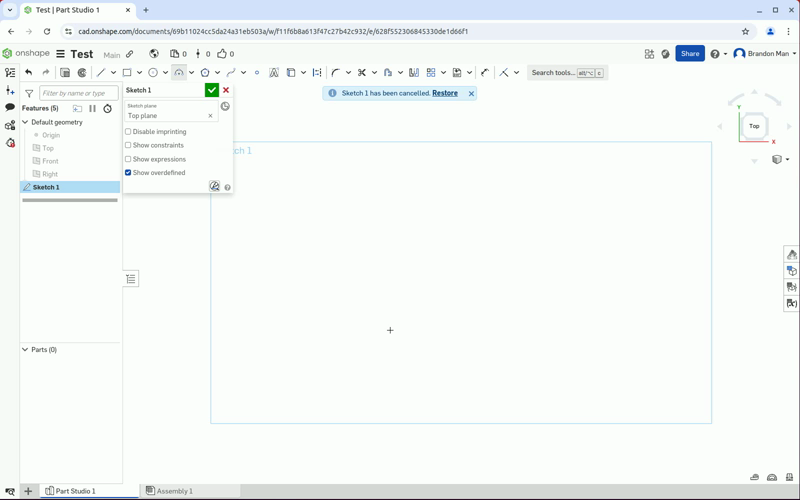
mouse_move(530, 329)
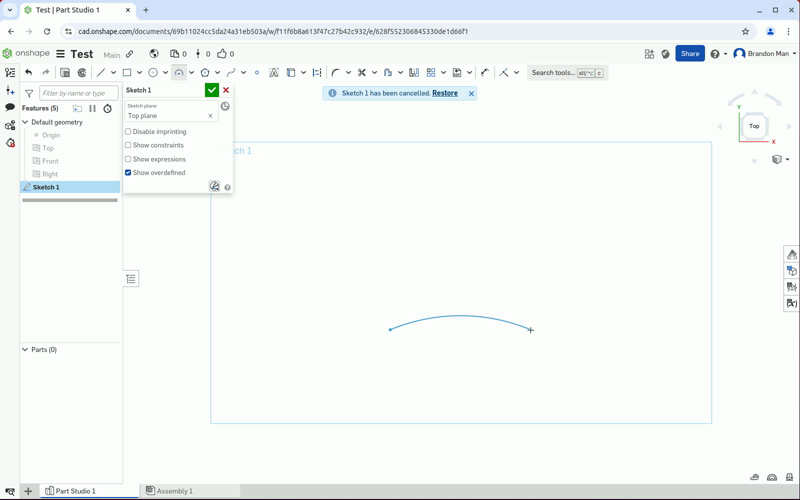
click(530, 329)
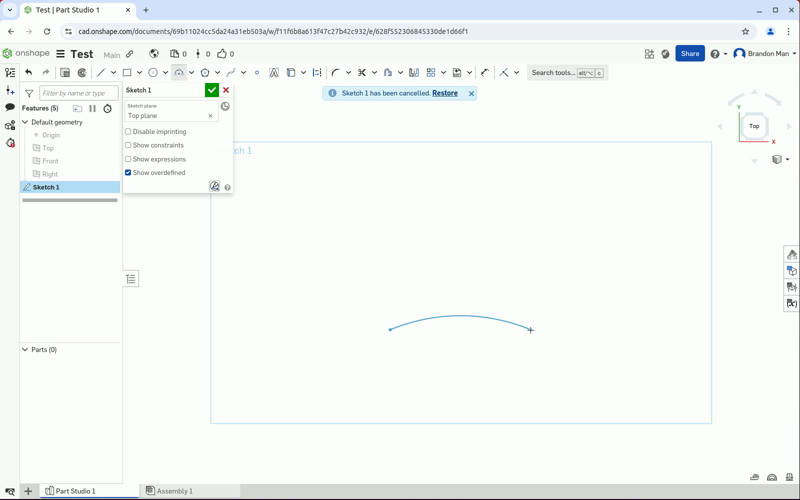
mouse_move(460, 394)
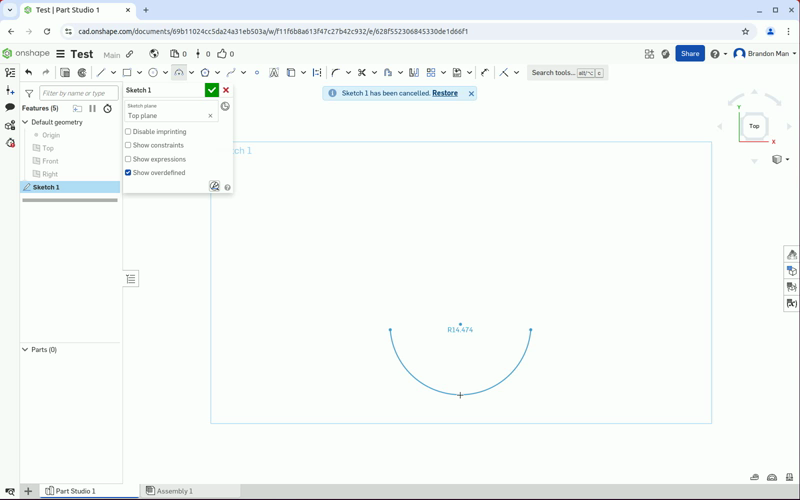
click(460, 394)
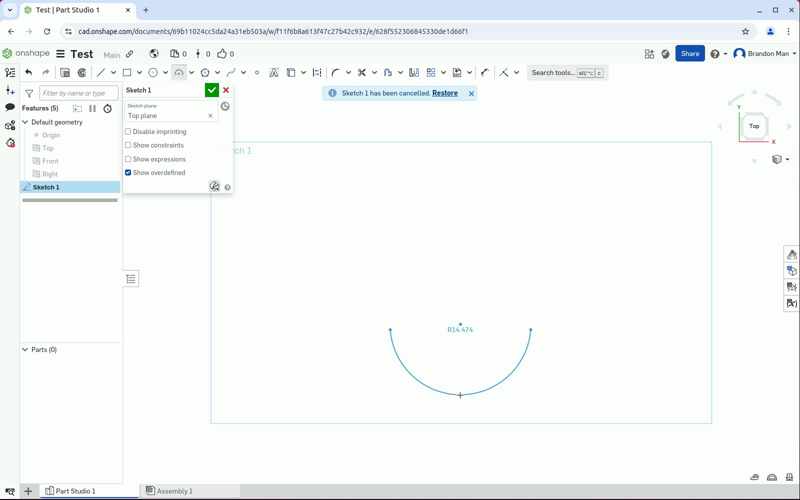
key_up(shift)
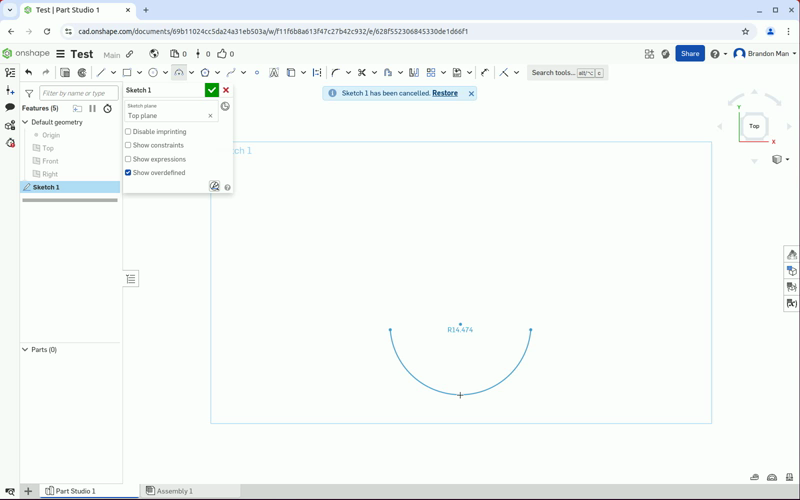
key(esc)
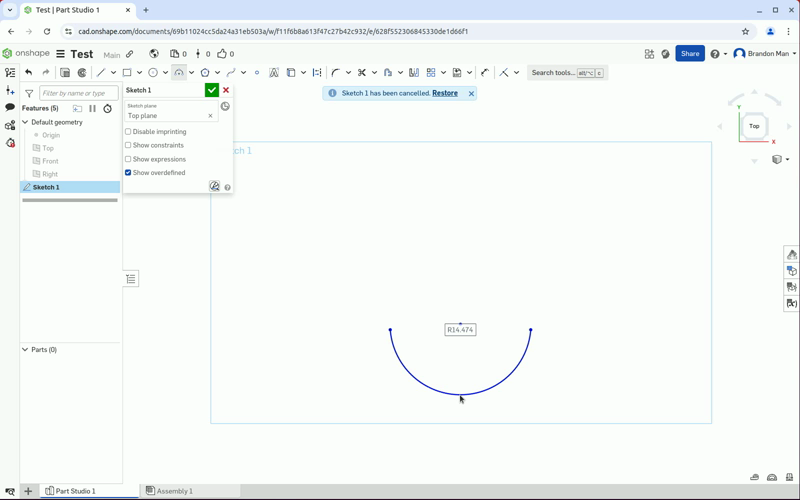
key(l)
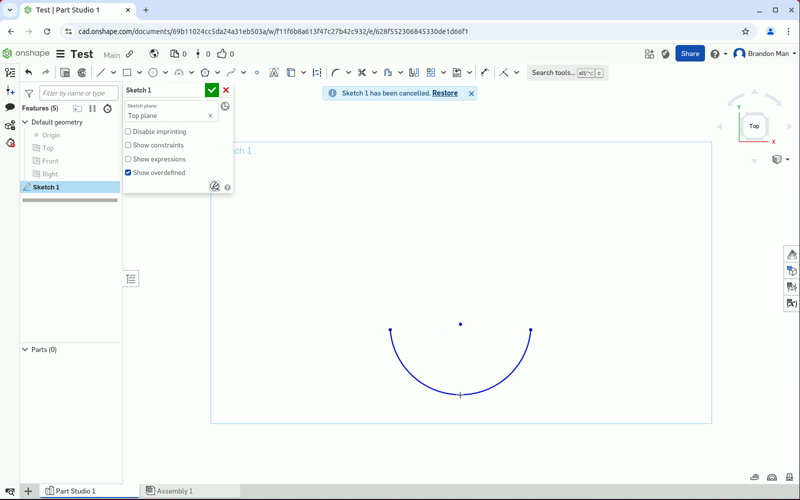
mouse_move(530, 329)
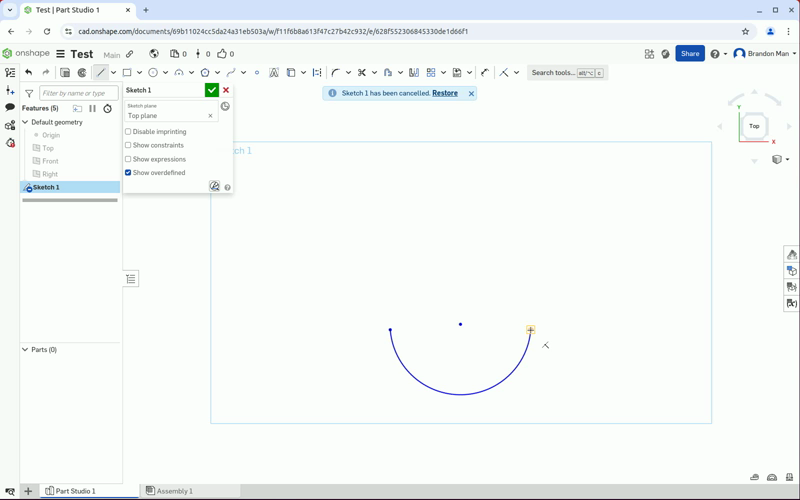
click(530, 329)
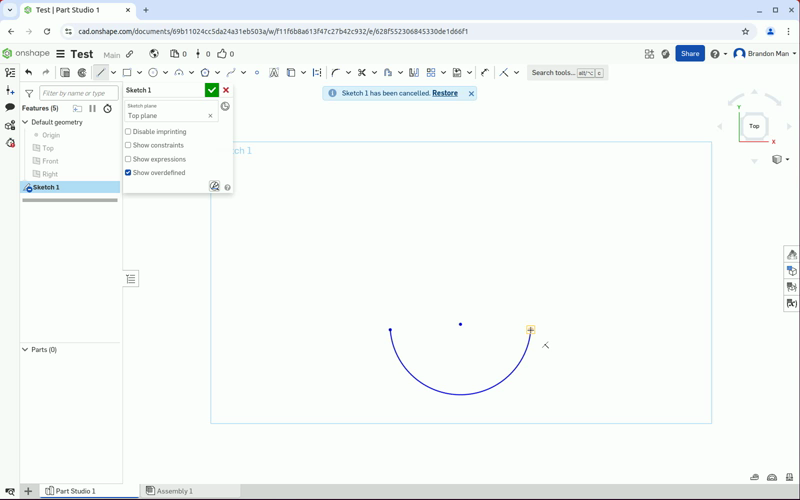
key_down(shift)
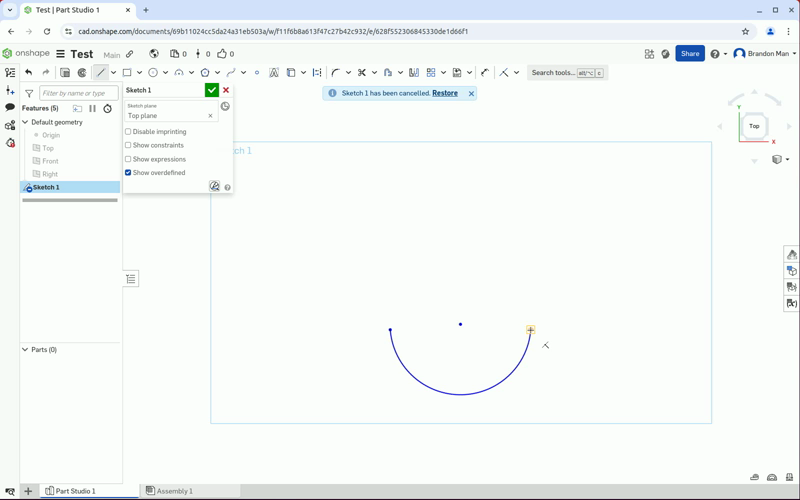
mouse_move(390, 329)
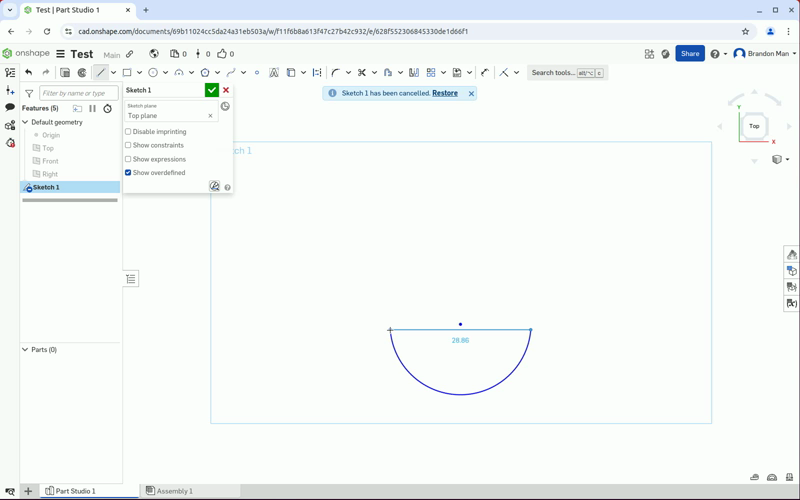
key_up(shift)
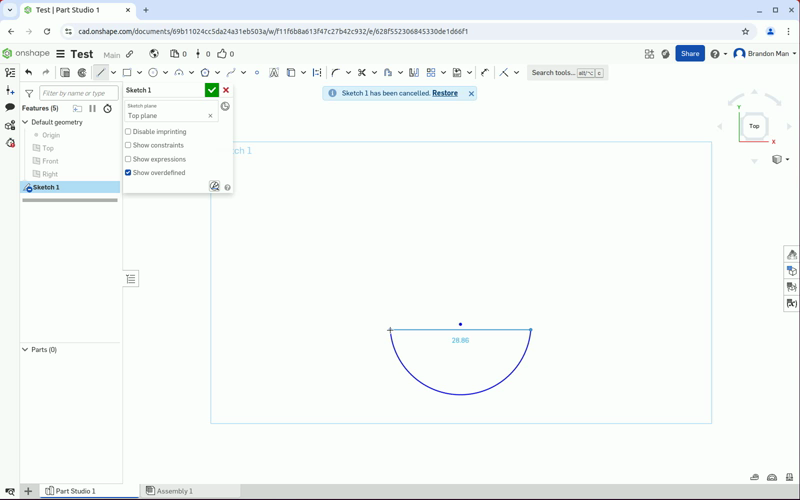
click(390, 329)
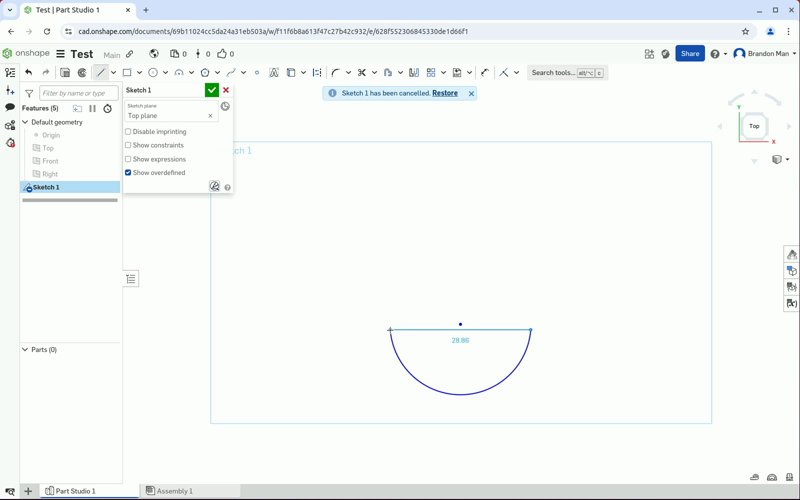
key(esc)
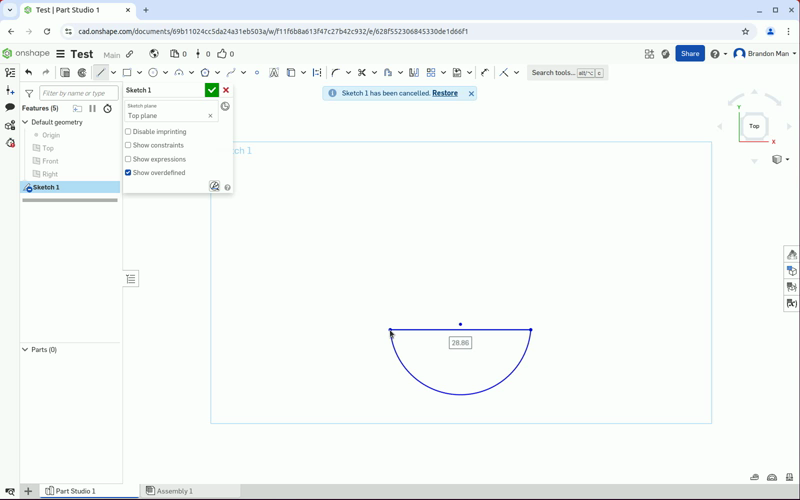
mouse_move(421, 344)
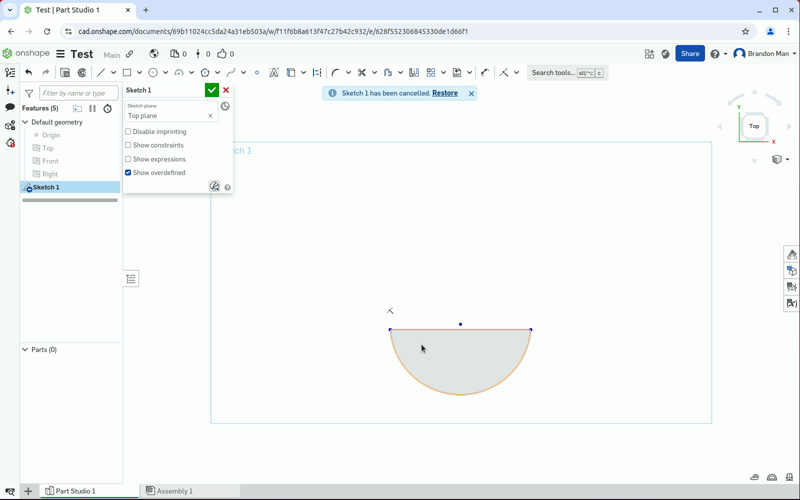
click(421, 344)
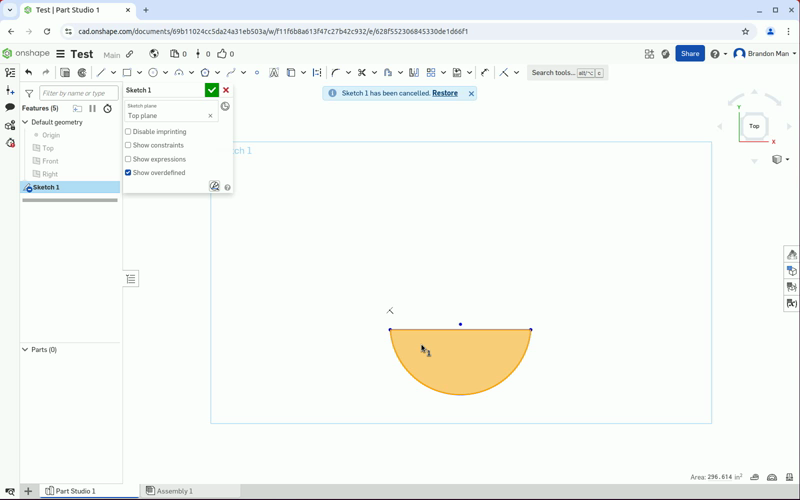
mouse_move(73, 352)
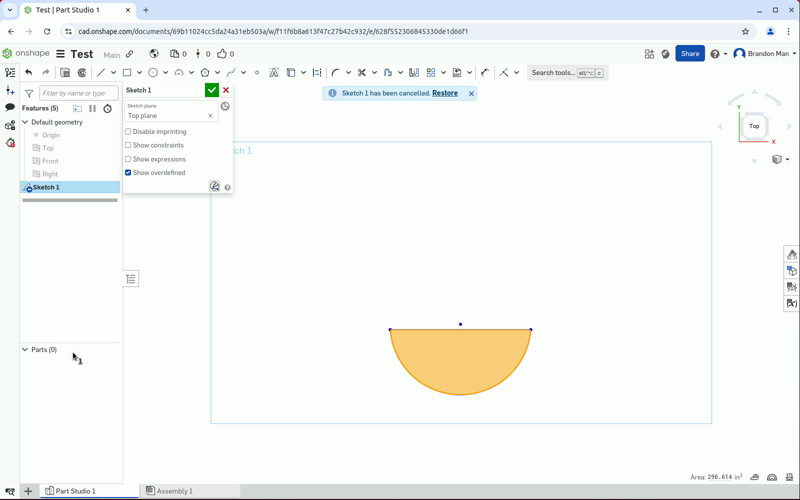
key(shift+y)
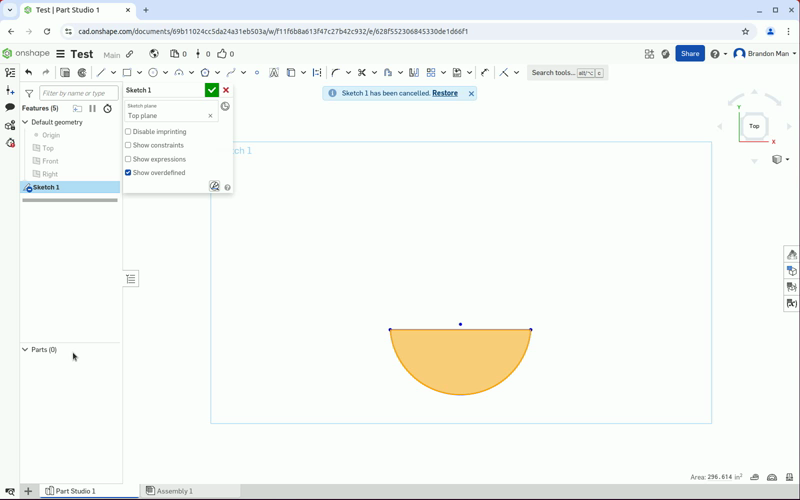
key(shift+e)
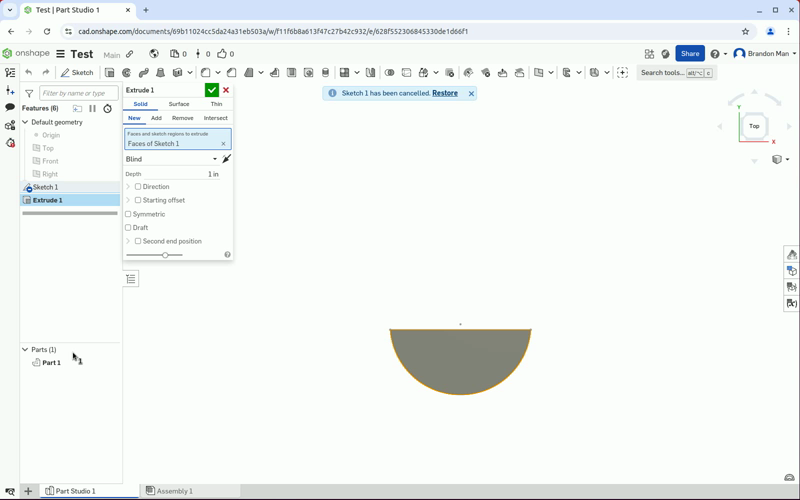
mouse_move(143, 106)
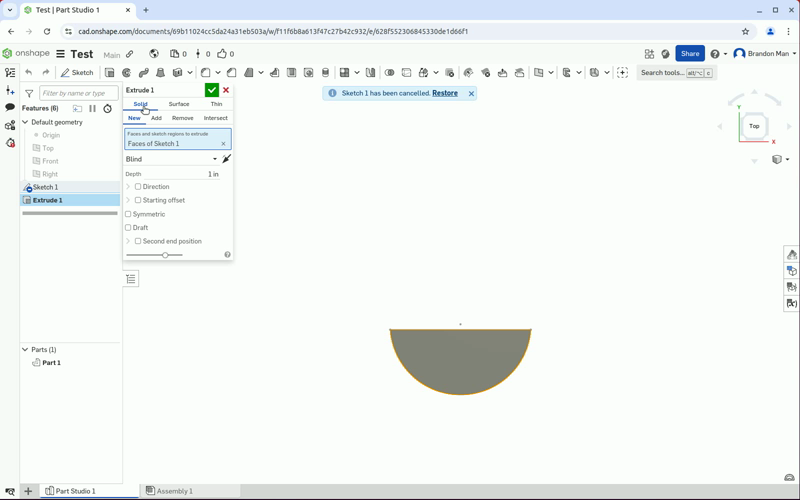
click(143, 106)
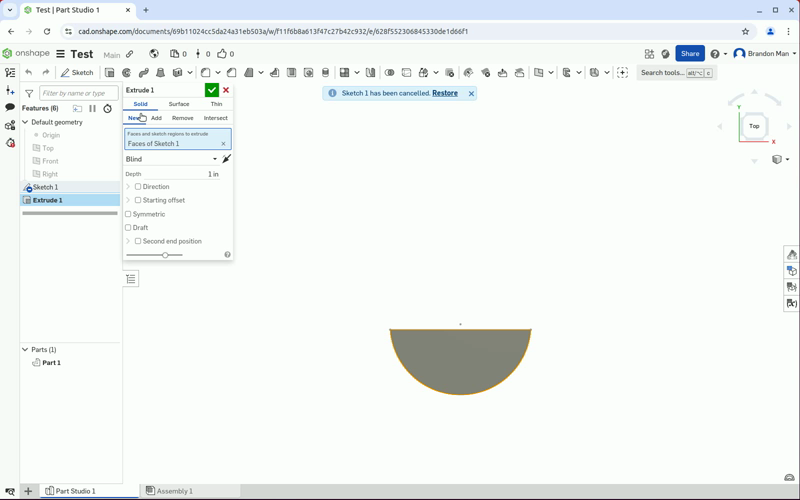
mouse_move(137, 120)
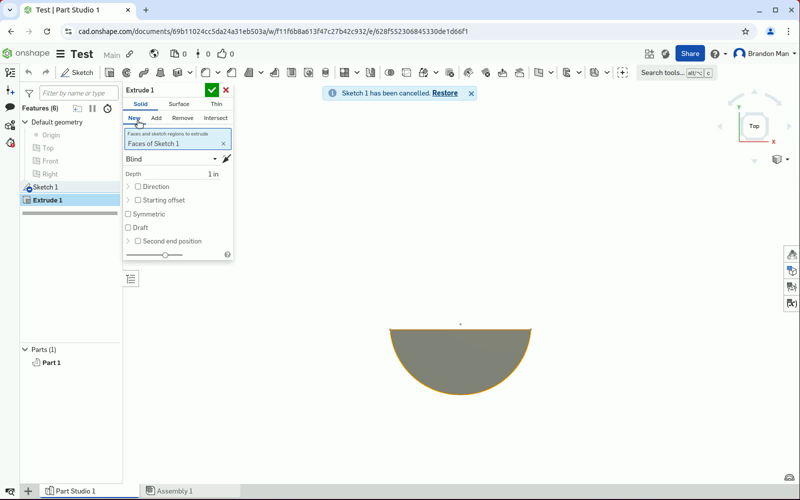
click(137, 120)
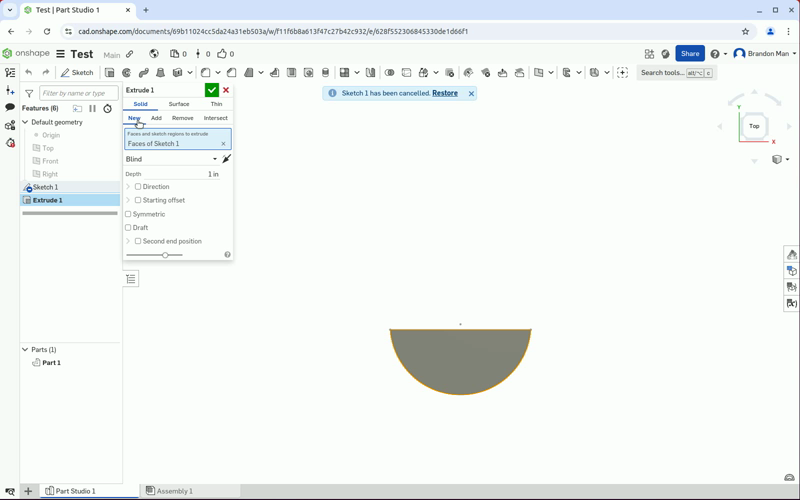
key(tab, 4)
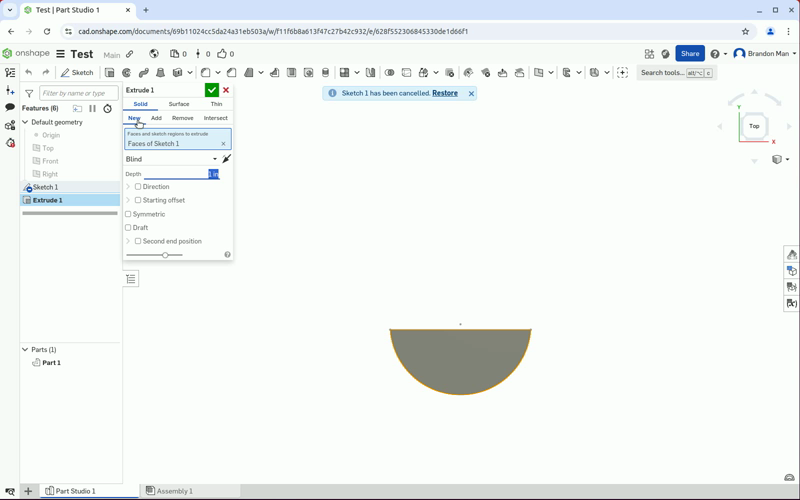
text(8.666)
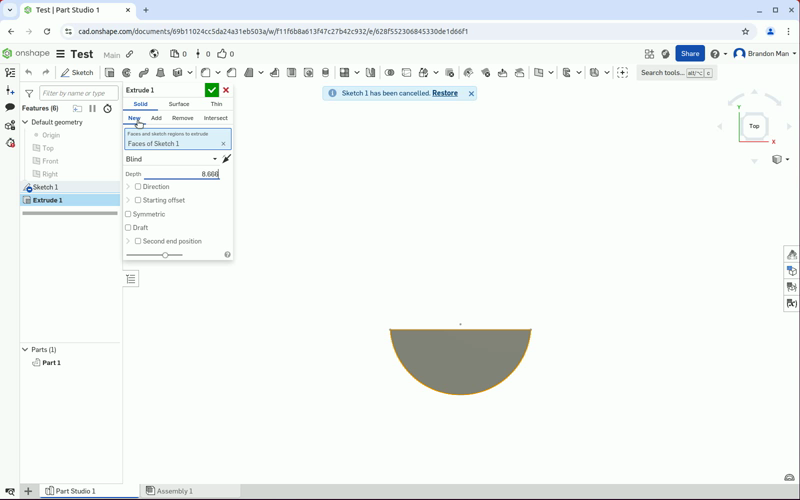
key(enter)
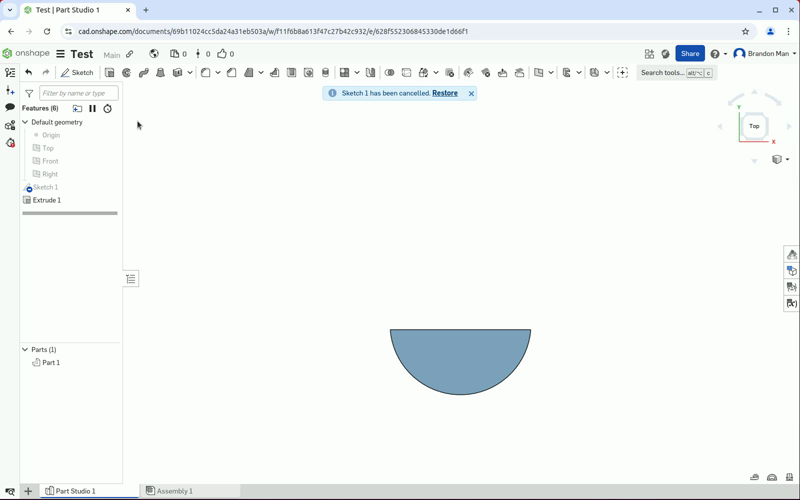
key(shift+h)
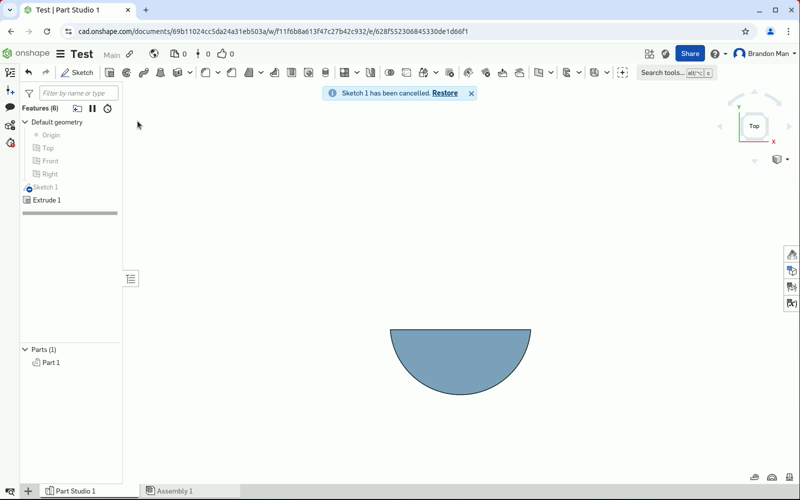
key(shift+h)
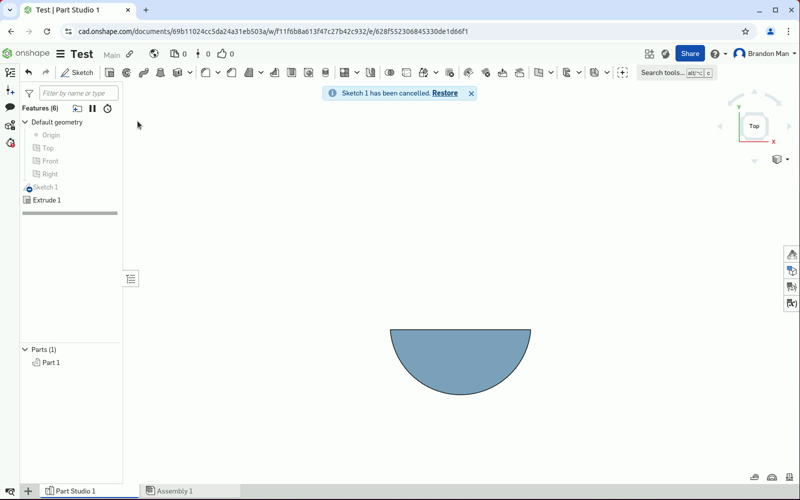
mouse_move(73, 189)
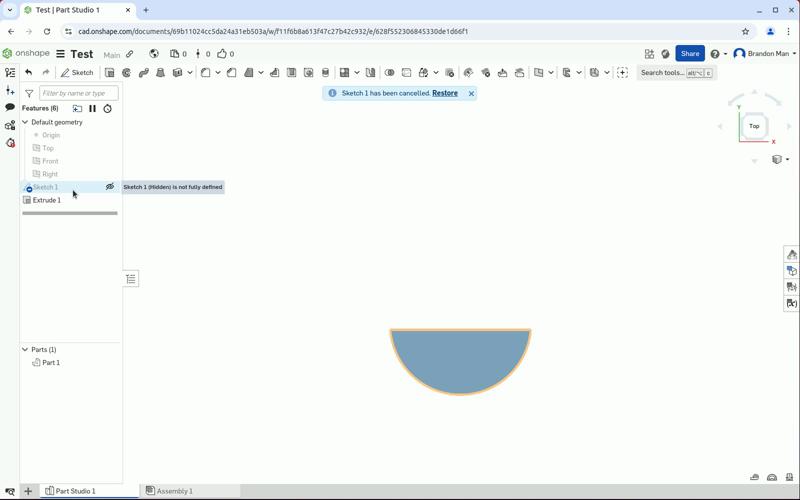
click(73, 189)
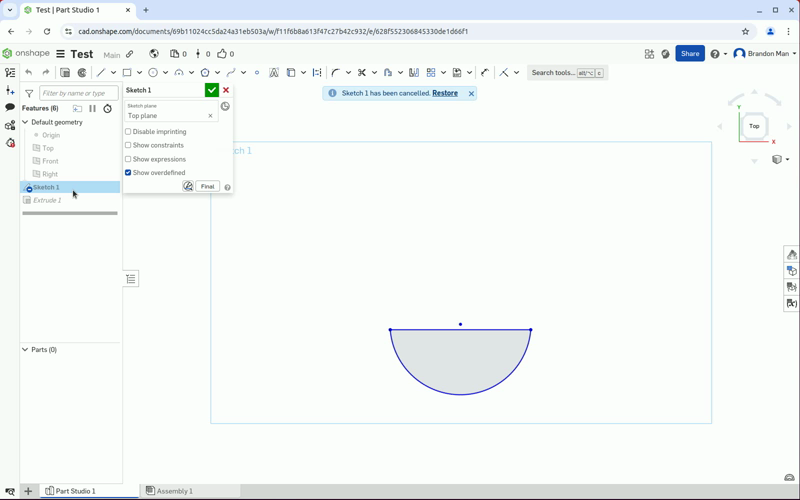
mouse_move(229, 92)
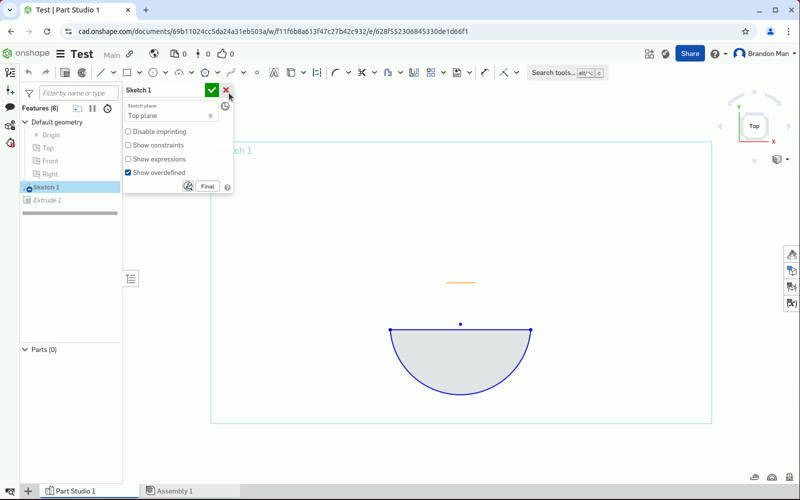
click(229, 92)
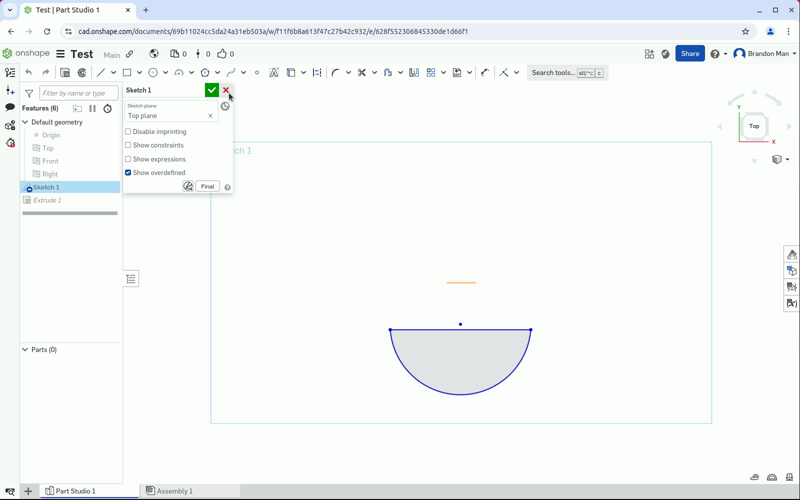
key(shift+s)
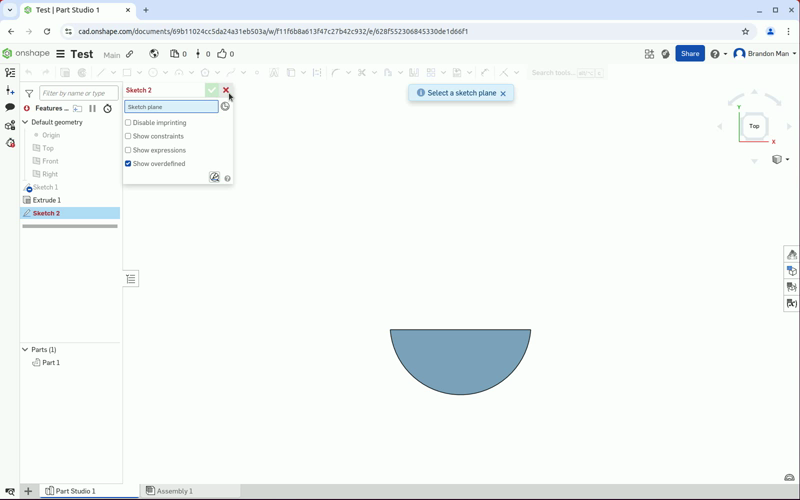
mouse_move(73, 150)
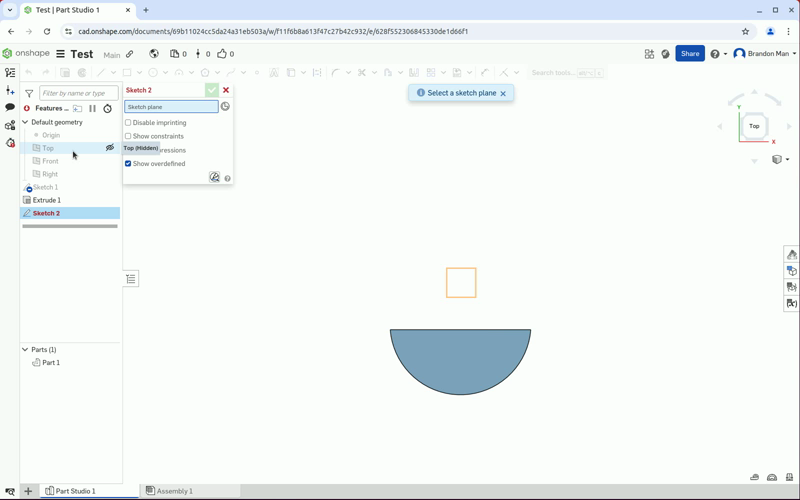
click(73, 150)
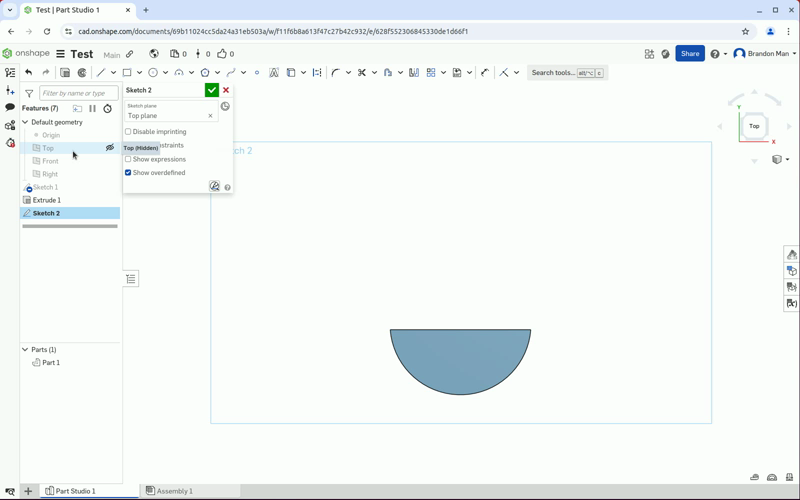
mouse_move(73, 352)
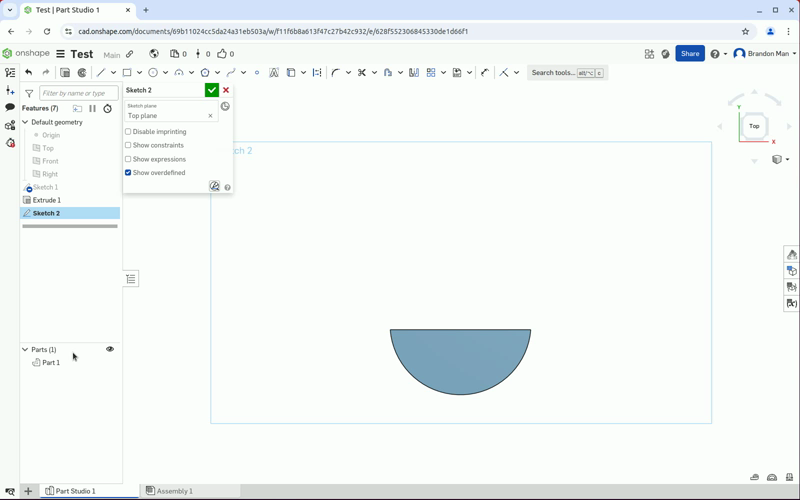
key(y)
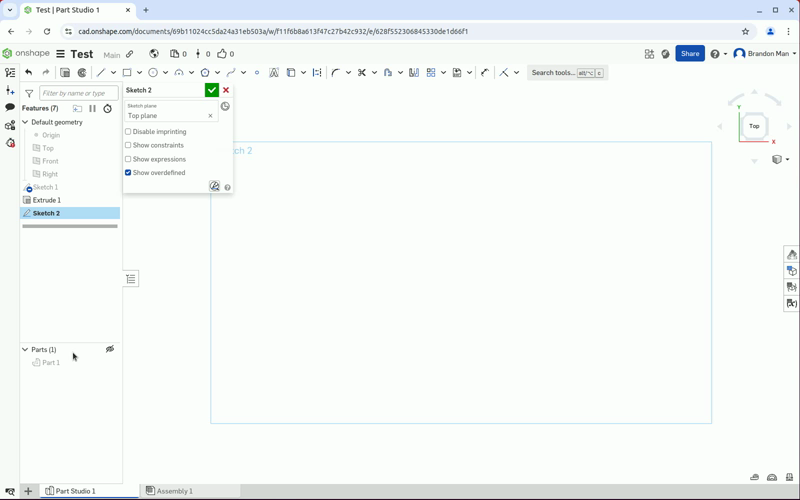
key(l)
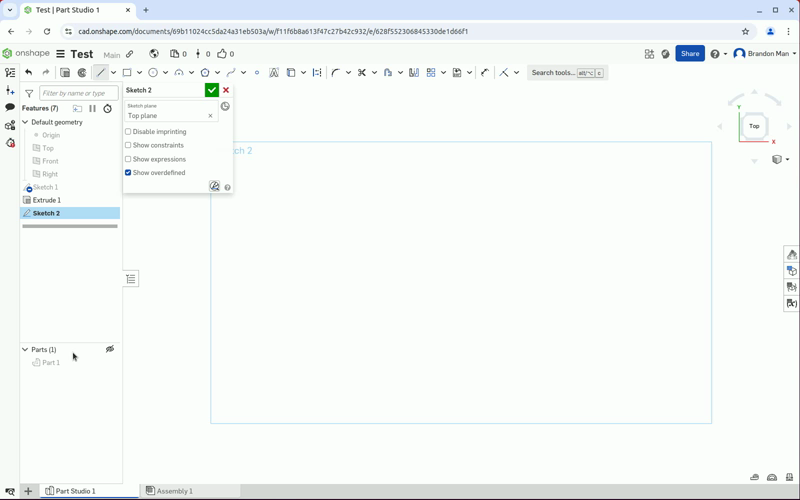
key_down(shift)
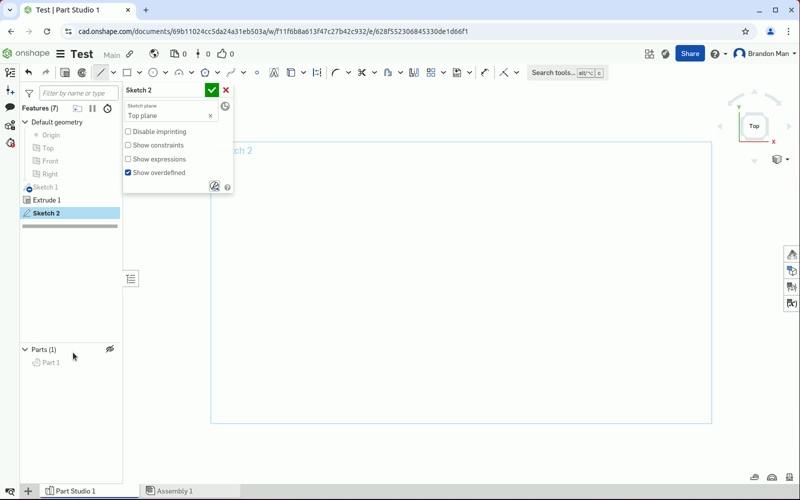
mouse_move(390, 329)
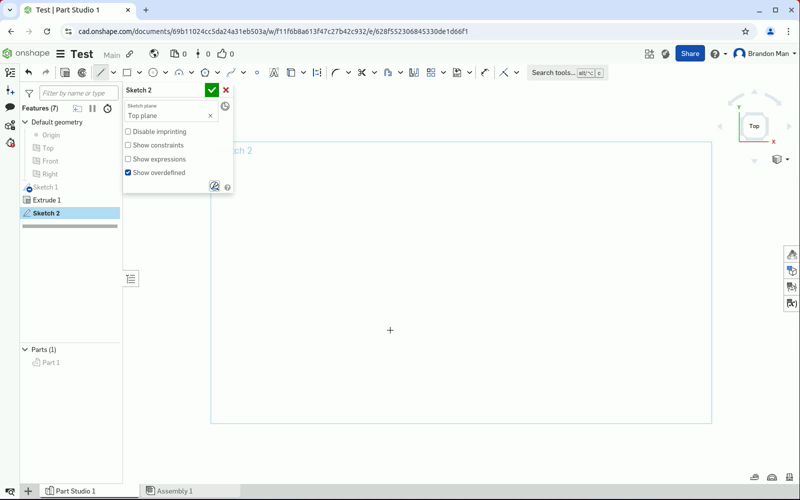
click(390, 329)
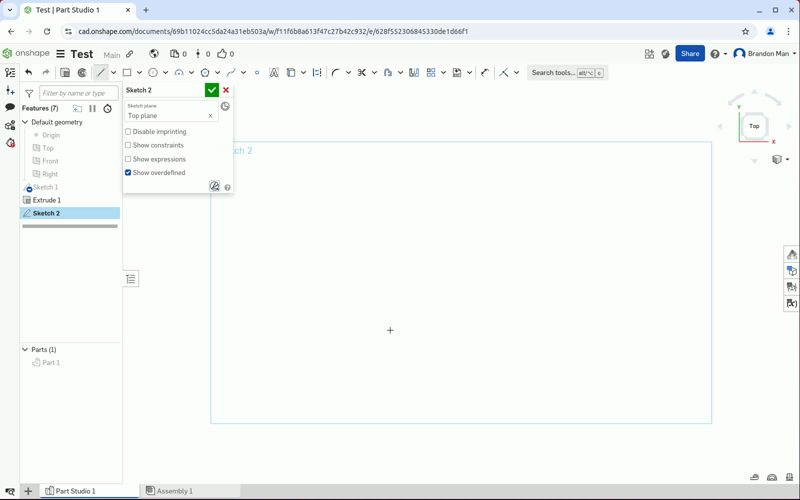
key_up(shift)
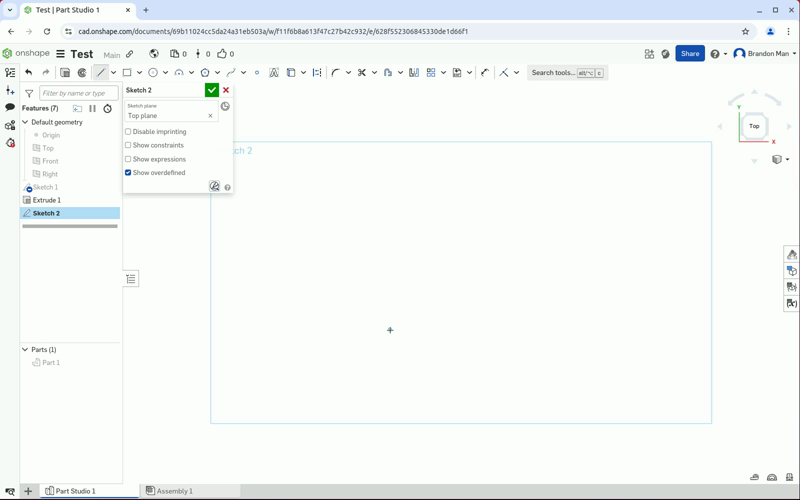
key_down(shift)
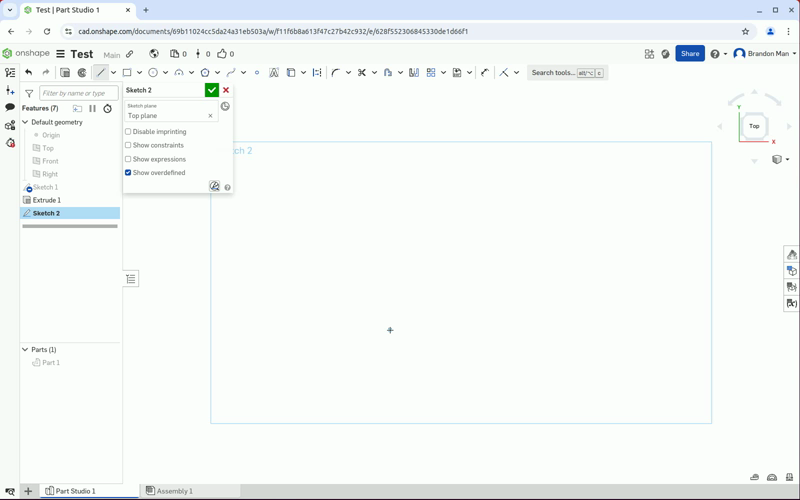
mouse_move(530, 329)
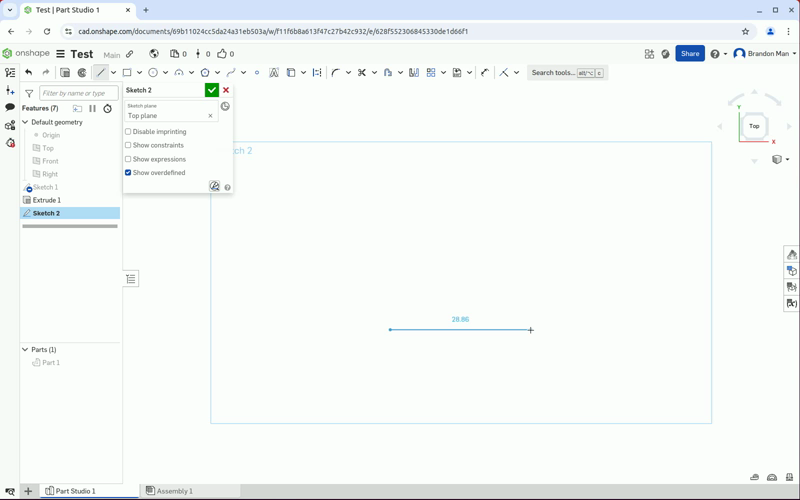
click(530, 329)
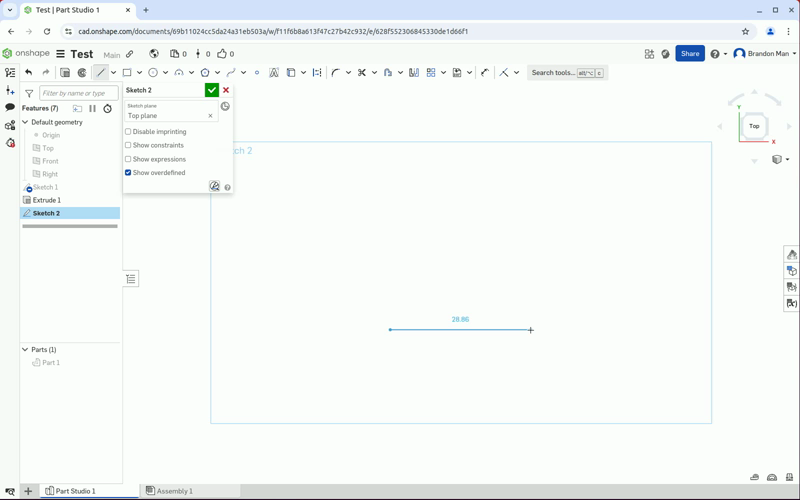
key_up(shift)
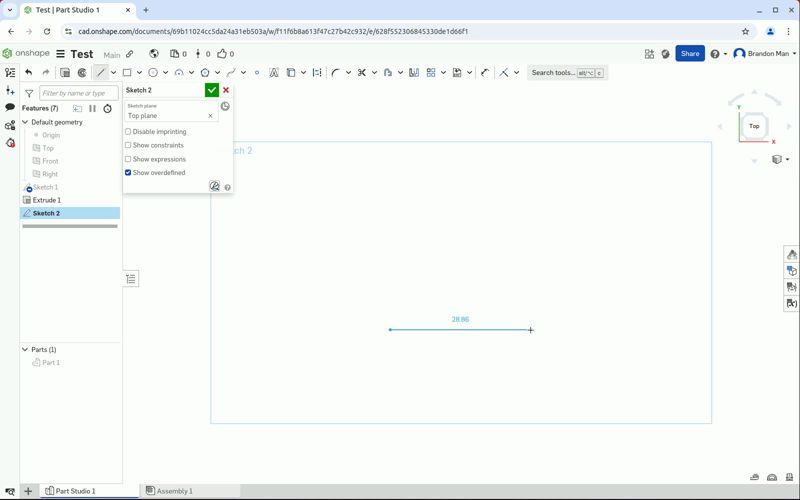
key_down(shift)
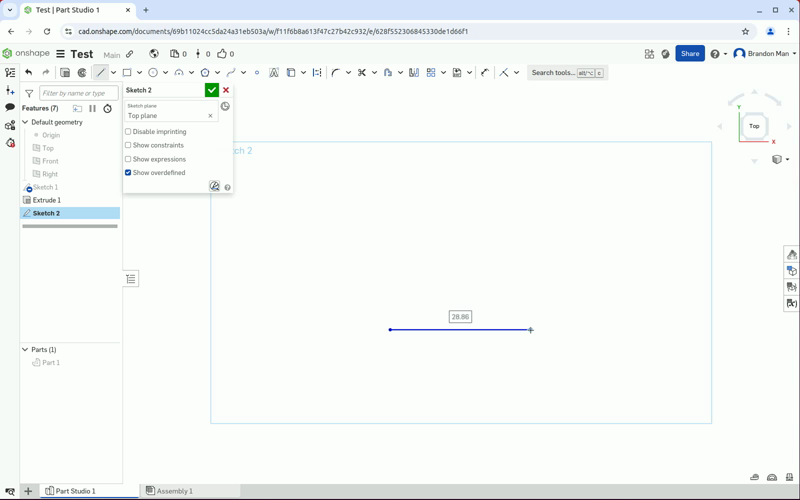
mouse_move(560, 329)
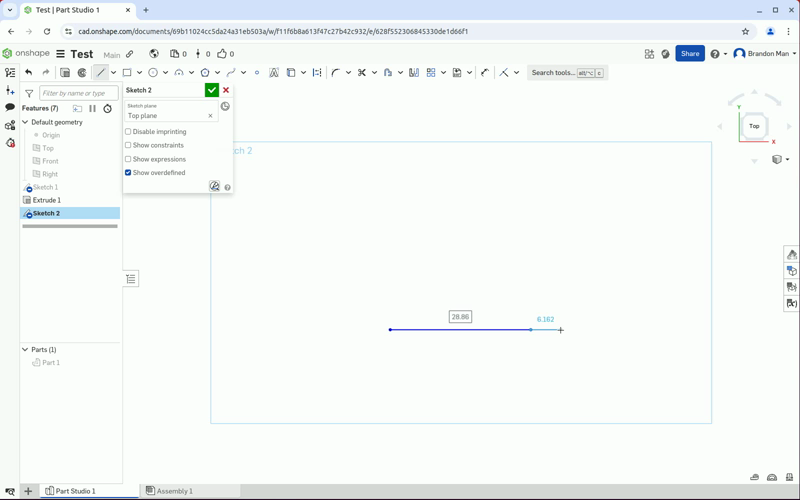
mouse_move(530, 282)
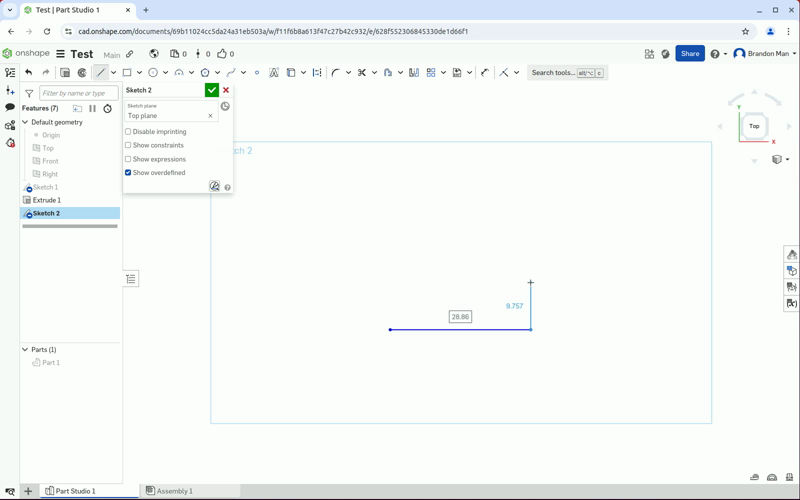
click(530, 282)
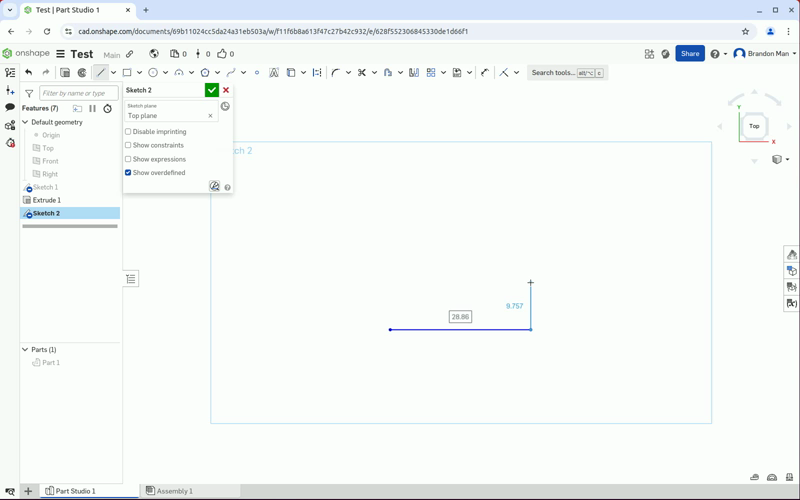
key_up(shift)
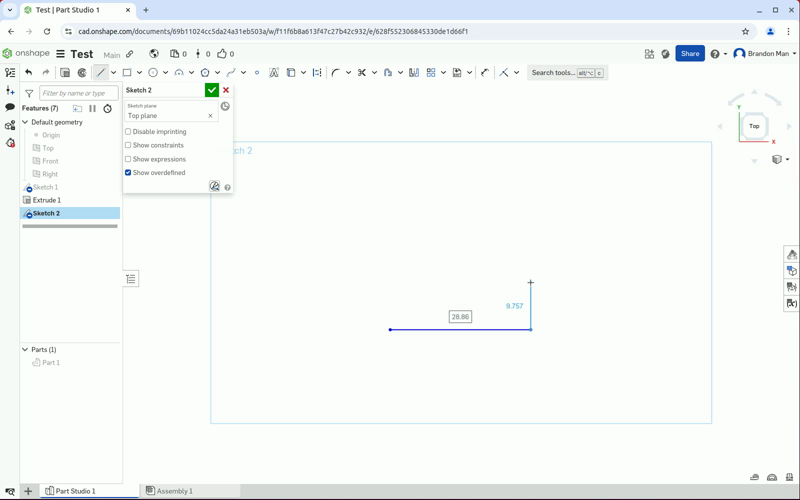
key_down(shift)
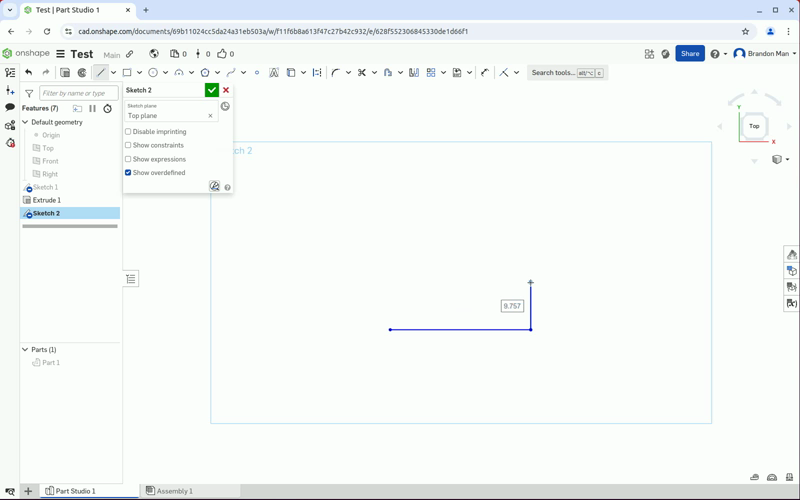
mouse_move(467, 282)
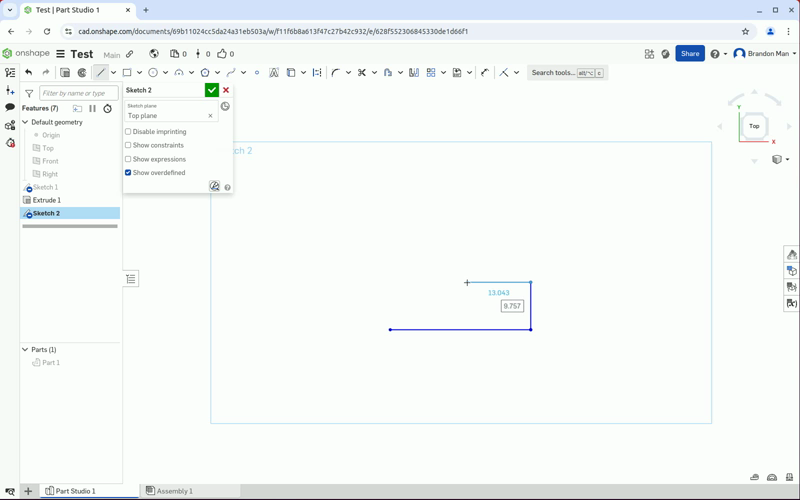
click(467, 282)
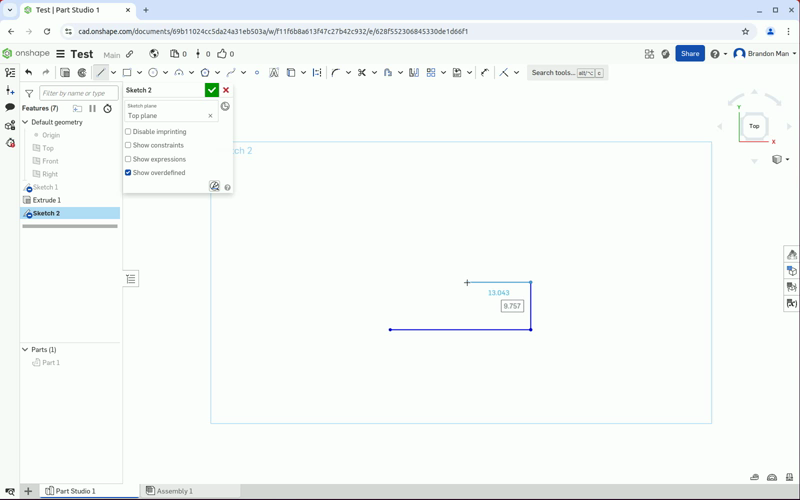
key_up(shift)
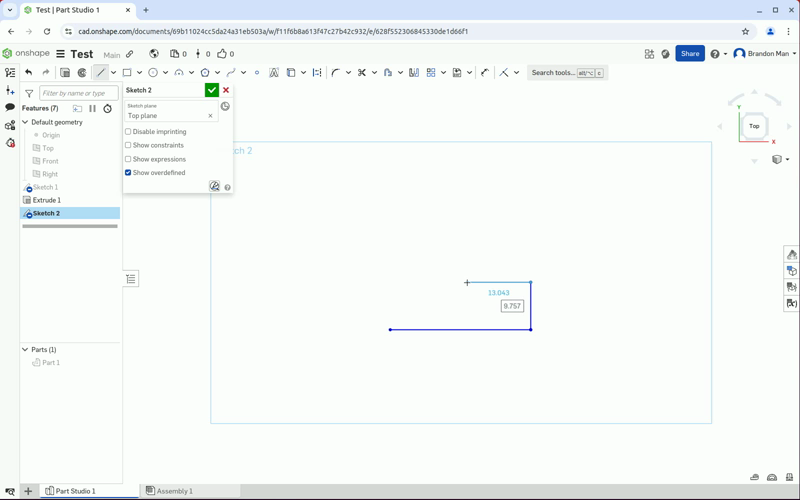
key_down(shift)
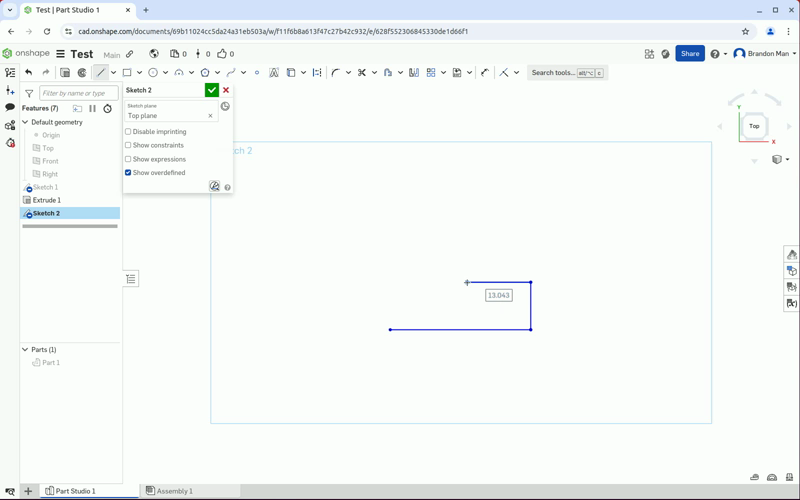
mouse_move(497, 282)
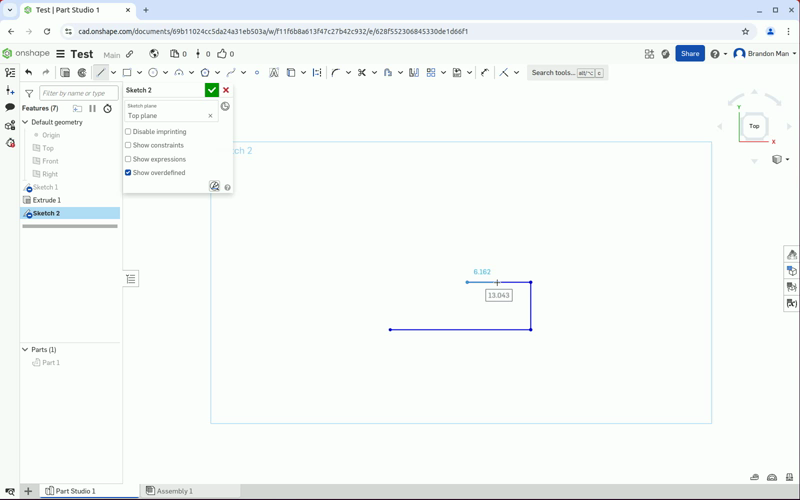
mouse_move(413, 282)
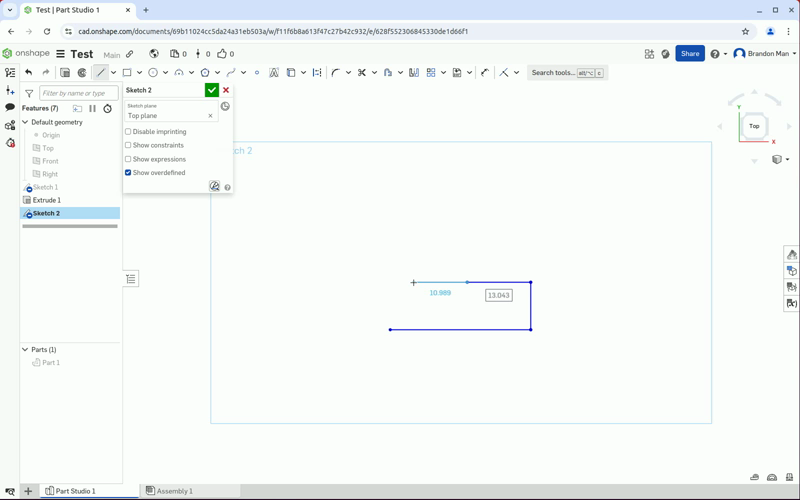
click(413, 282)
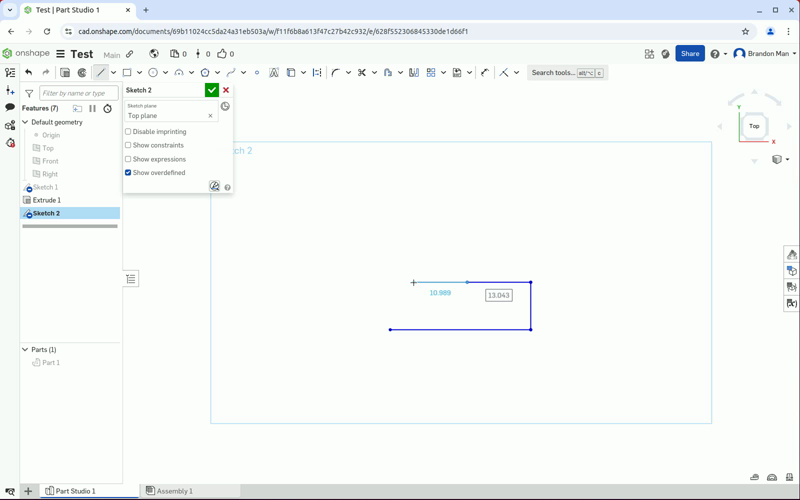
key_up(shift)
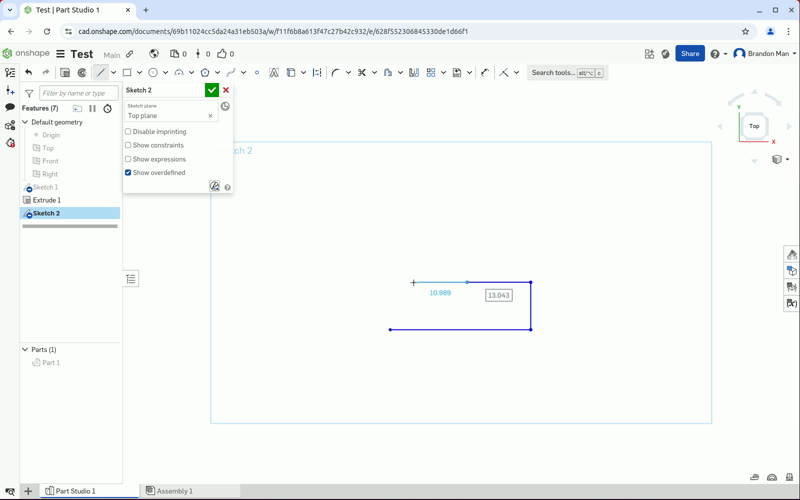
key_down(shift)
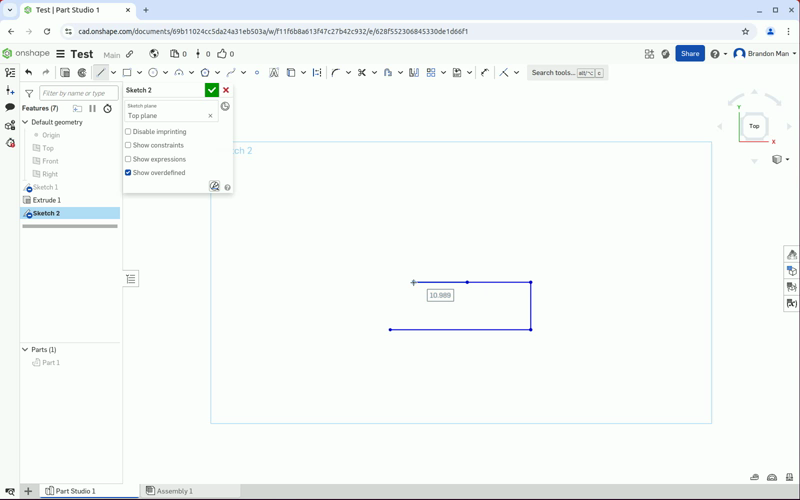
mouse_move(444, 282)
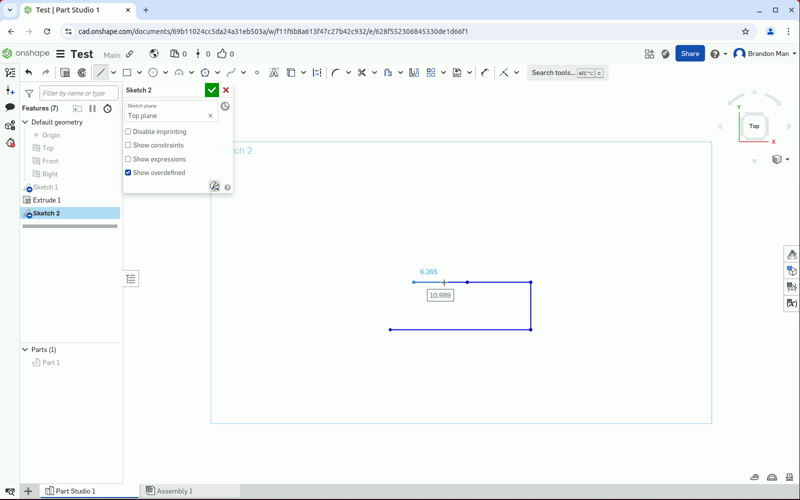
mouse_move(390, 282)
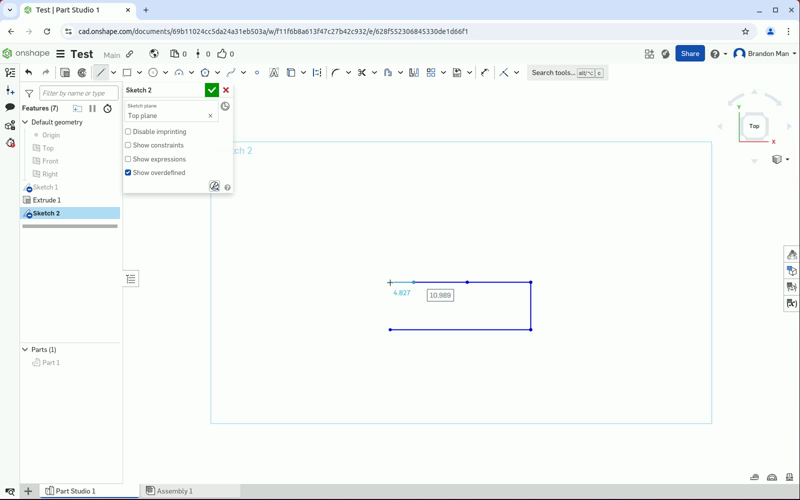
click(390, 282)
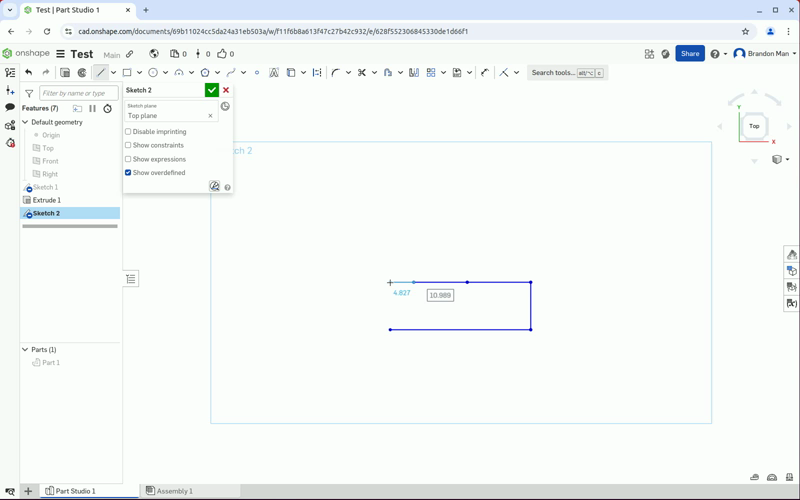
key_up(shift)
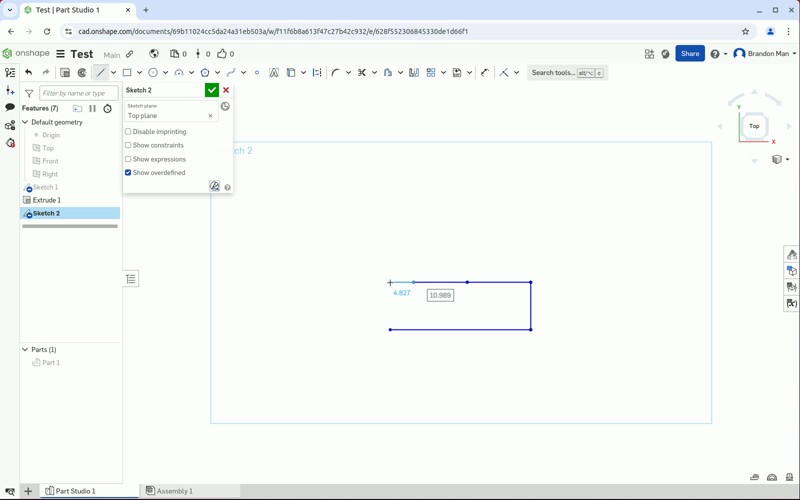
mouse_move(420, 282)
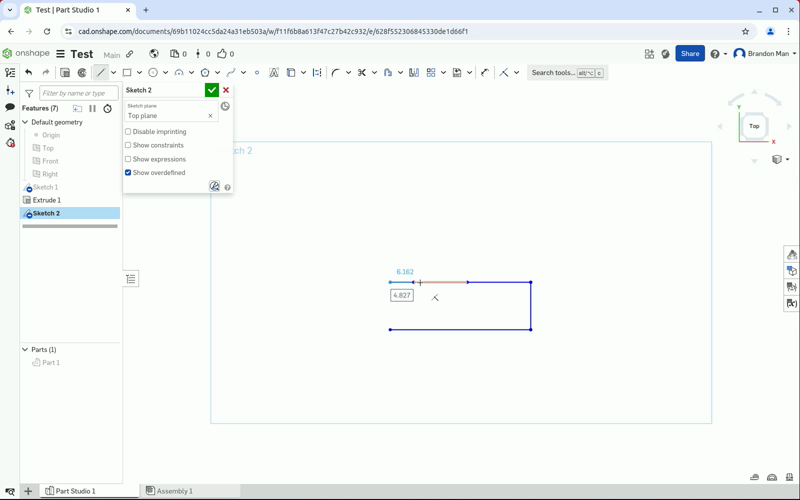
key_down(shift)
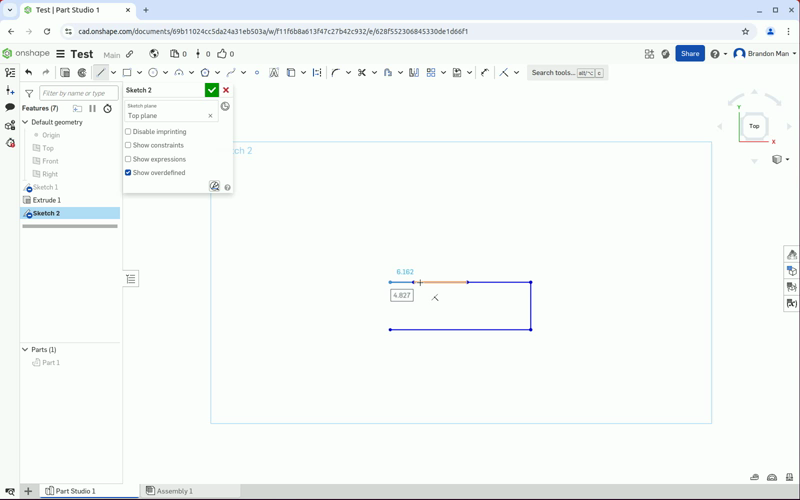
mouse_move(390, 329)
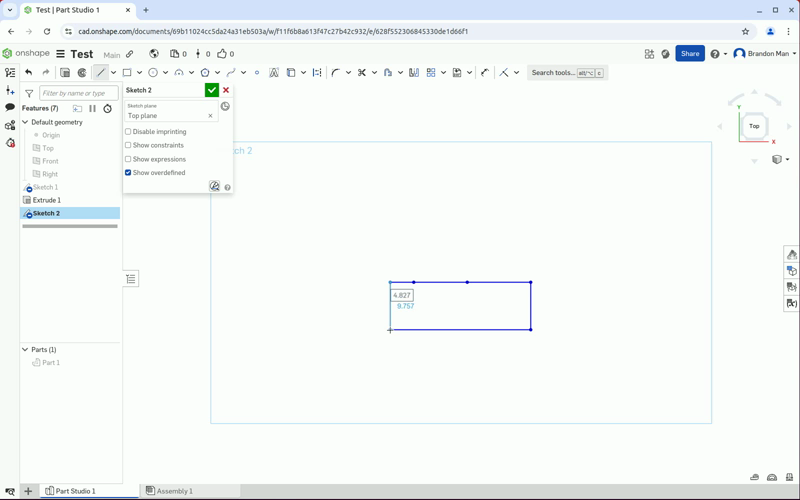
key_up(shift)
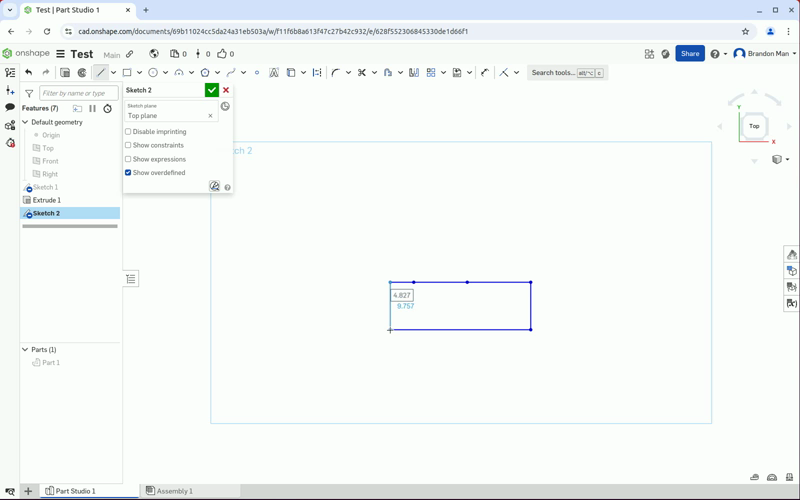
click(390, 329)
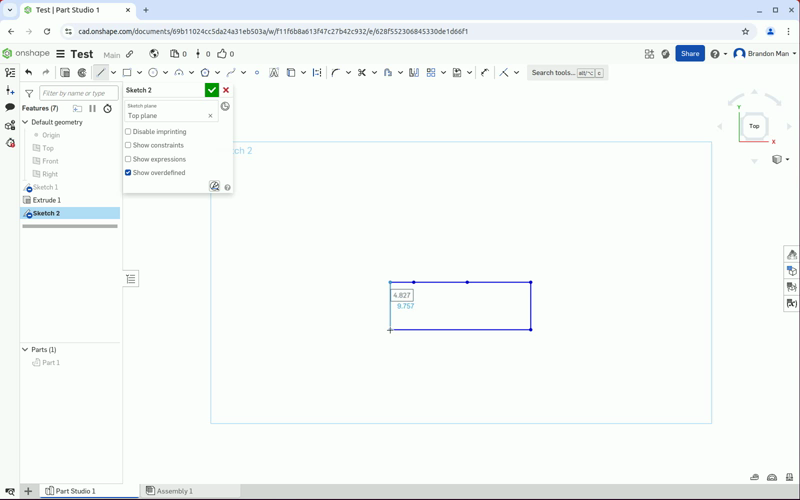
key(esc)
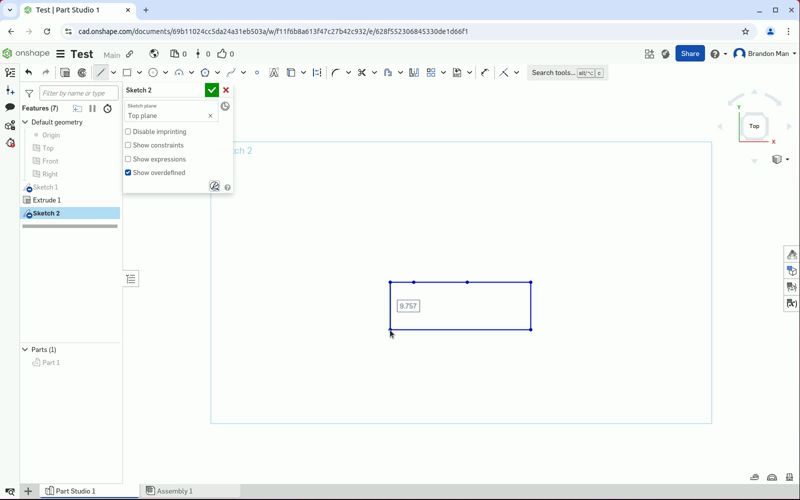
mouse_move(477, 300)
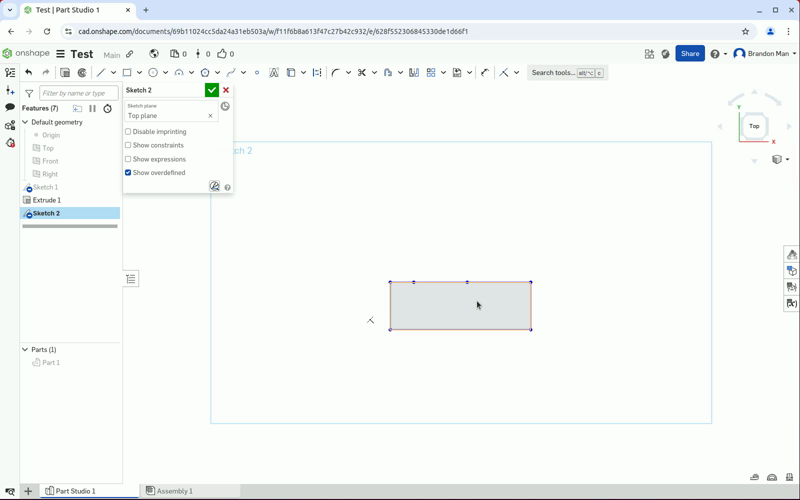
click(477, 300)
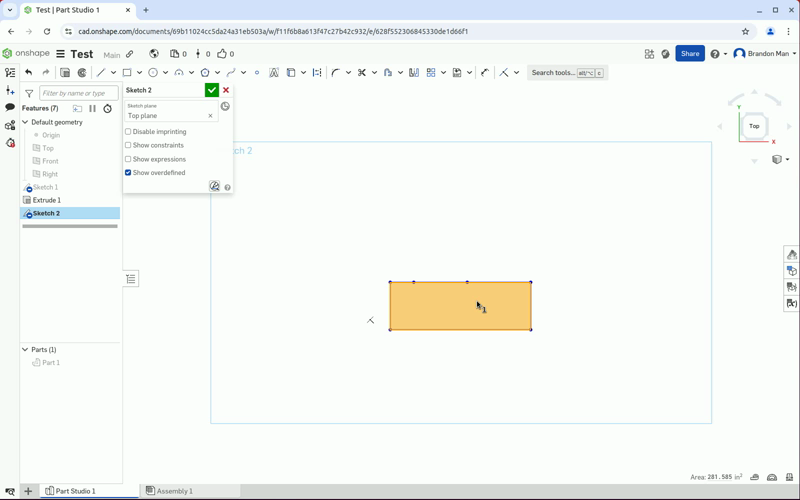
mouse_move(73, 352)
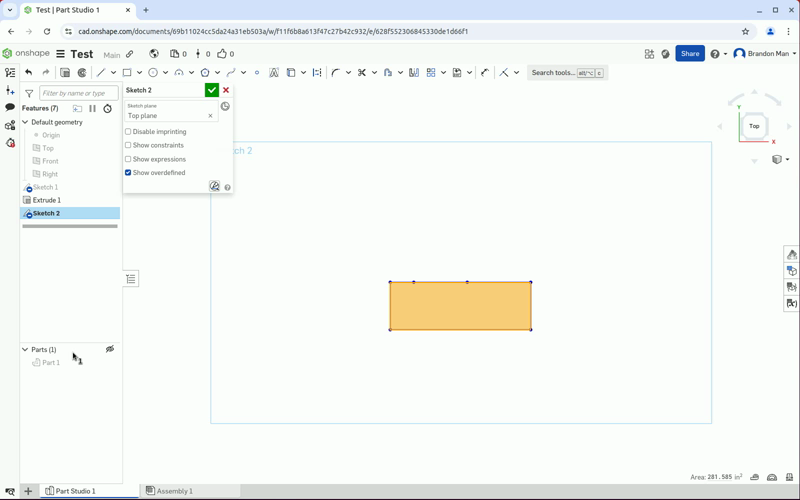
key(shift+y)
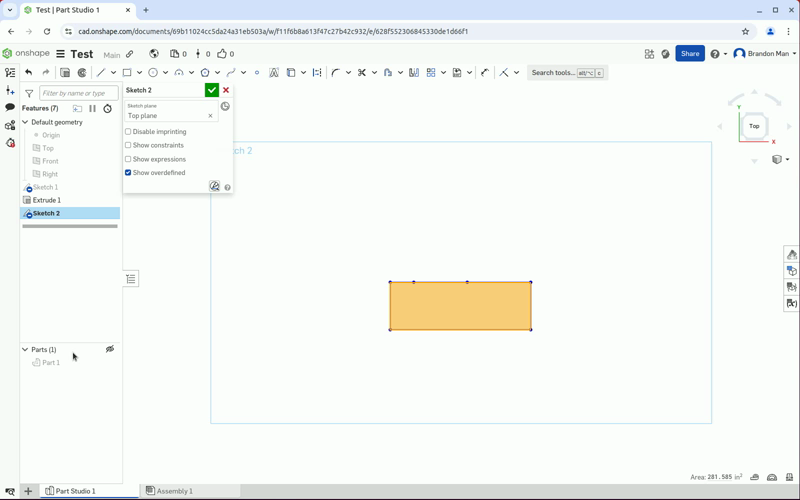
key(shift+e)
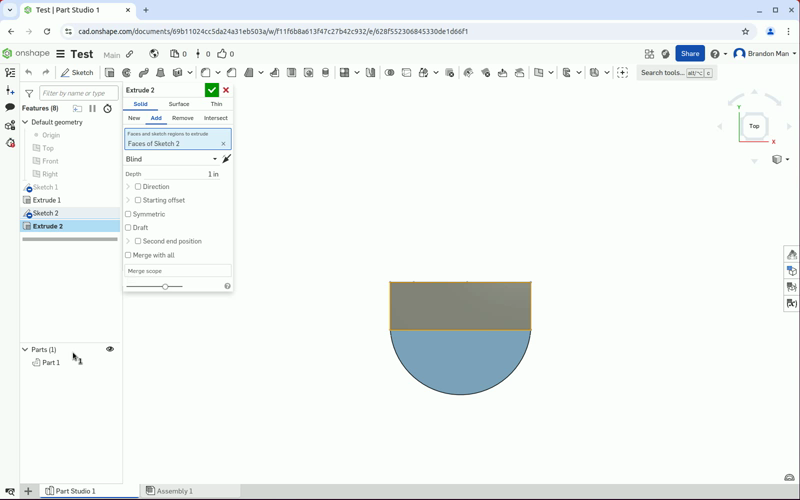
mouse_move(143, 106)
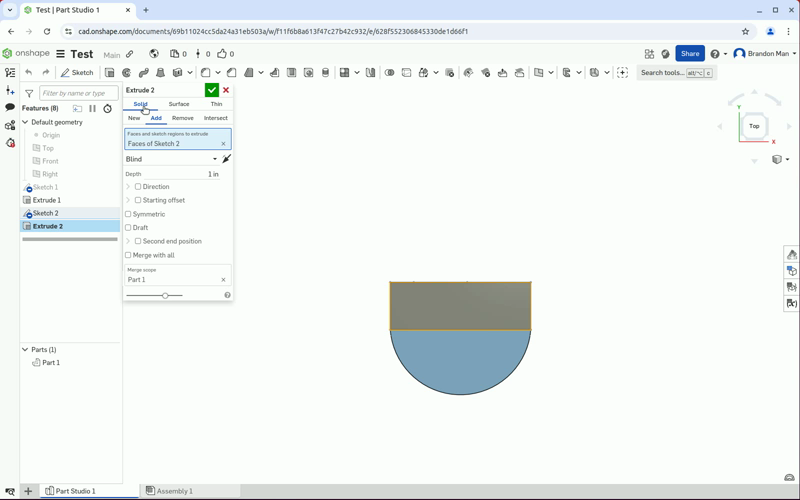
click(143, 106)
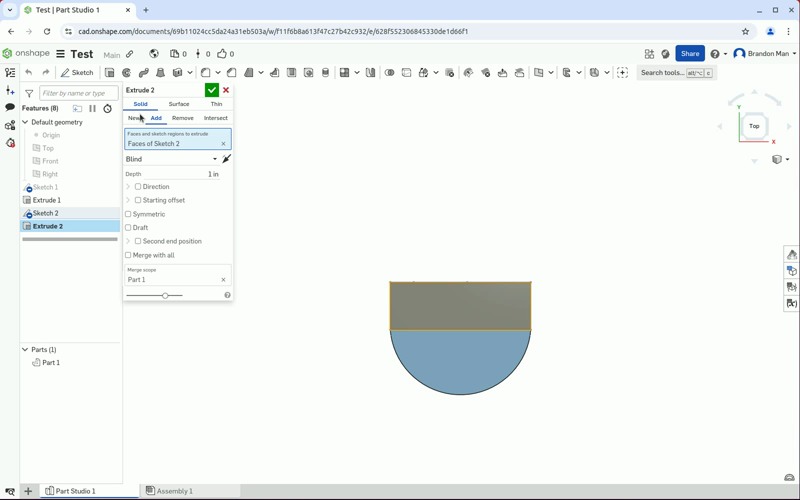
mouse_move(137, 120)
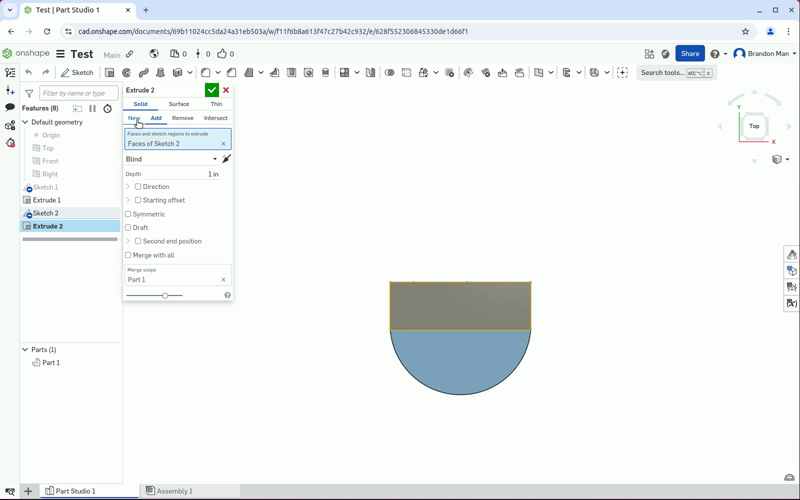
click(137, 120)
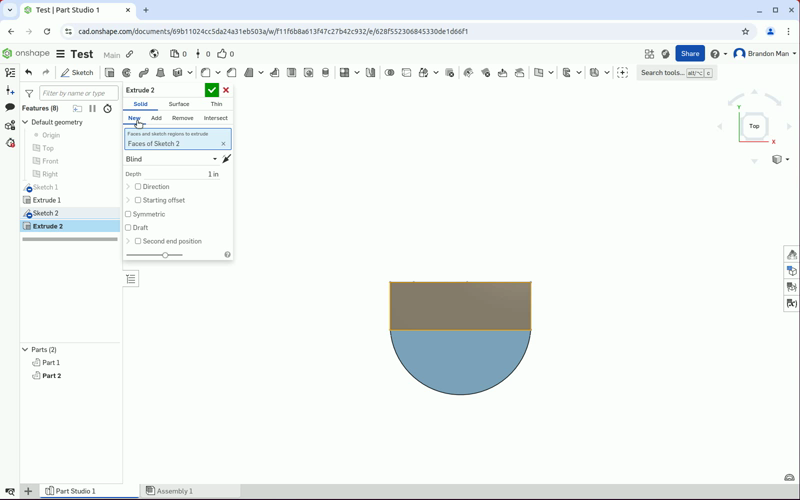
key(tab, 4)
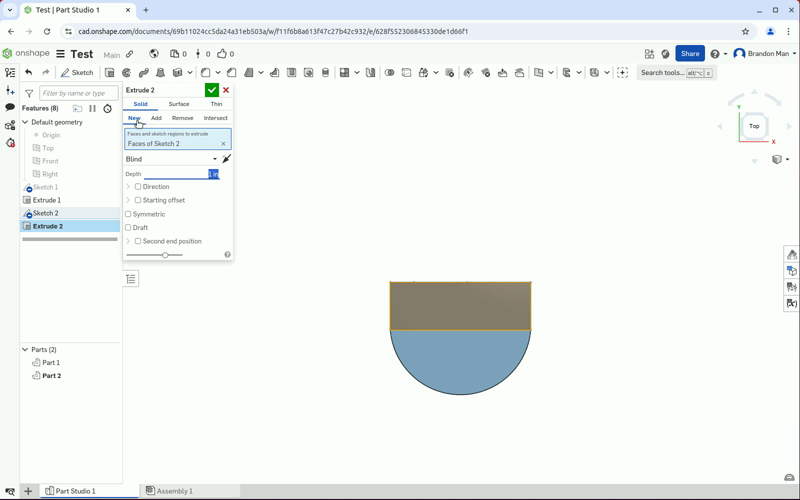
text(8.666)
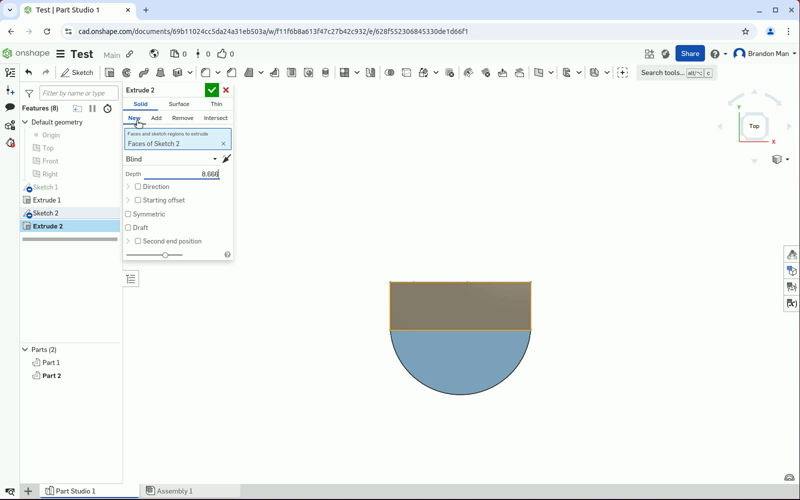
key(enter)
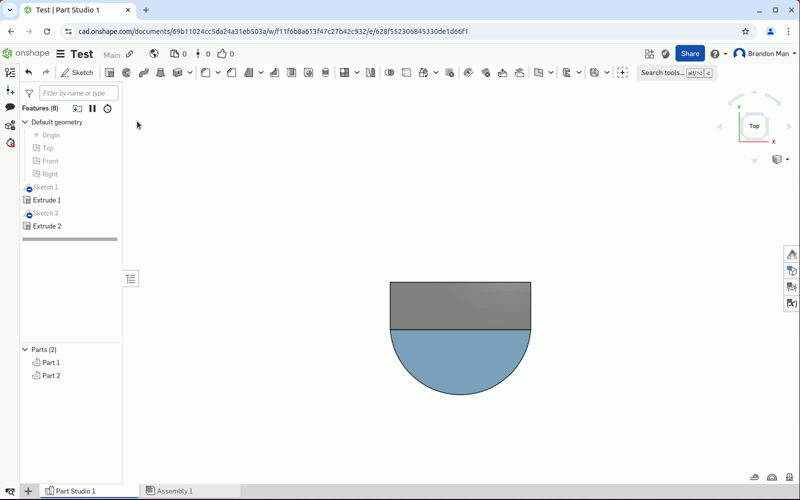
key(shift+h)
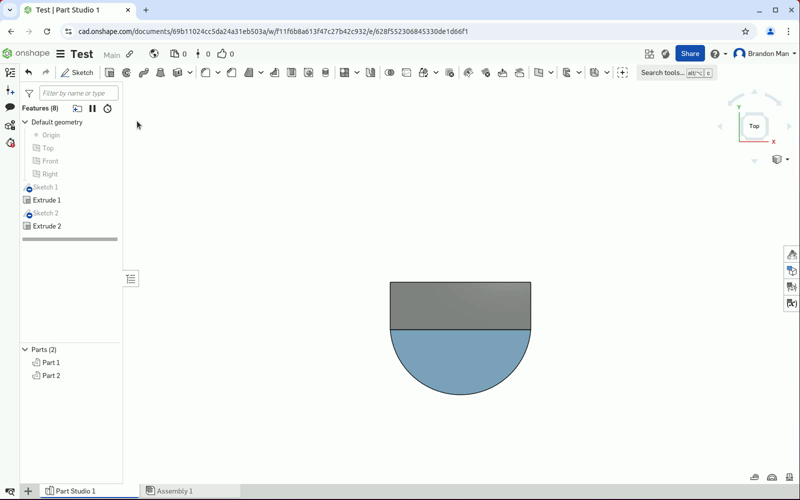
key(shift+h)
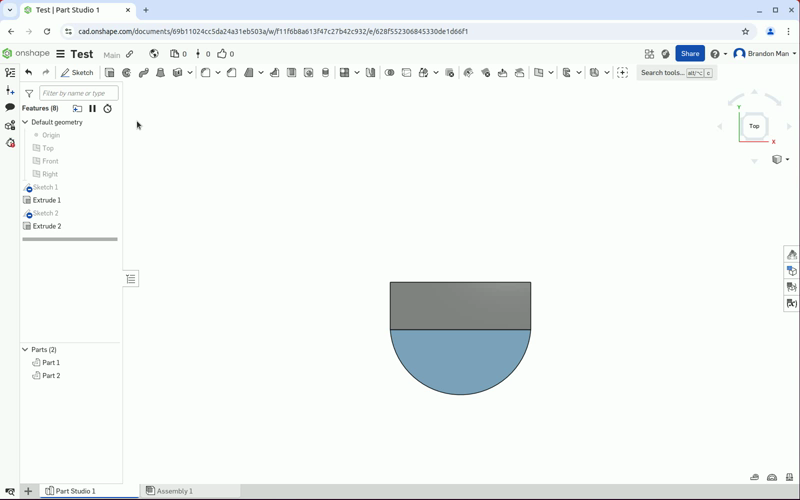
key(shift+7)
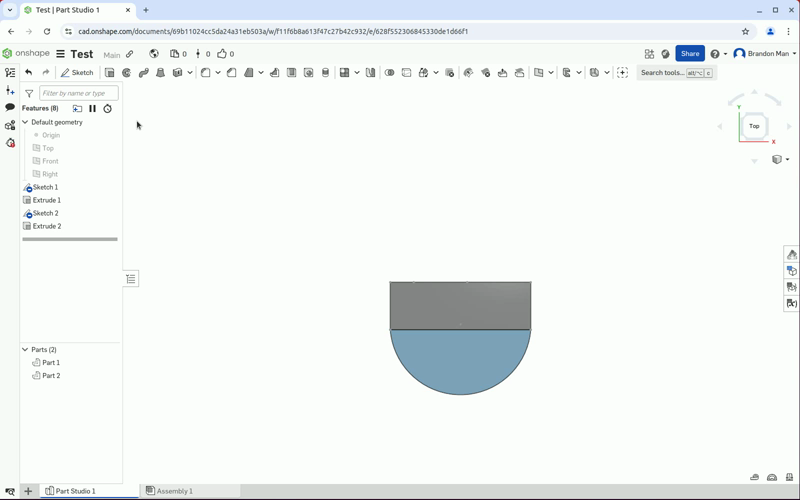
key(up, 3)
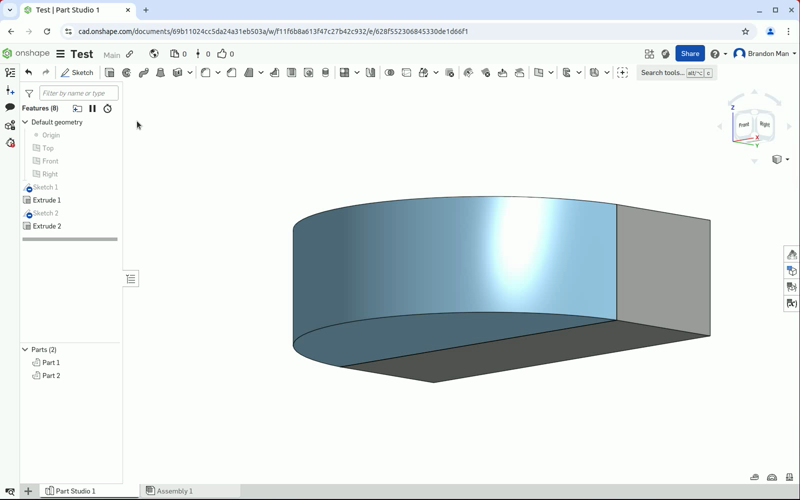
key(left, 3)
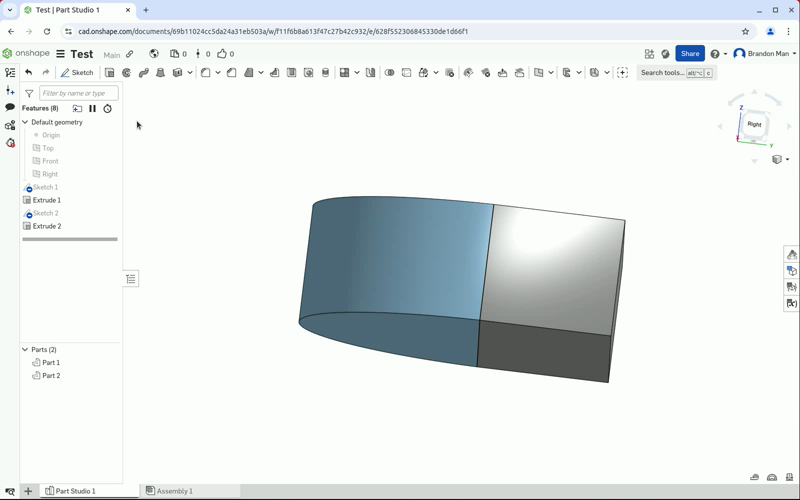
key(right, 3)
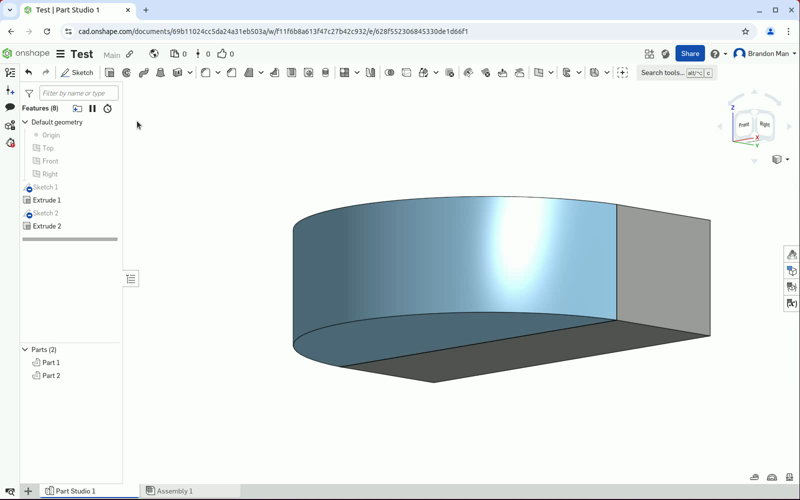
key(down, 3)
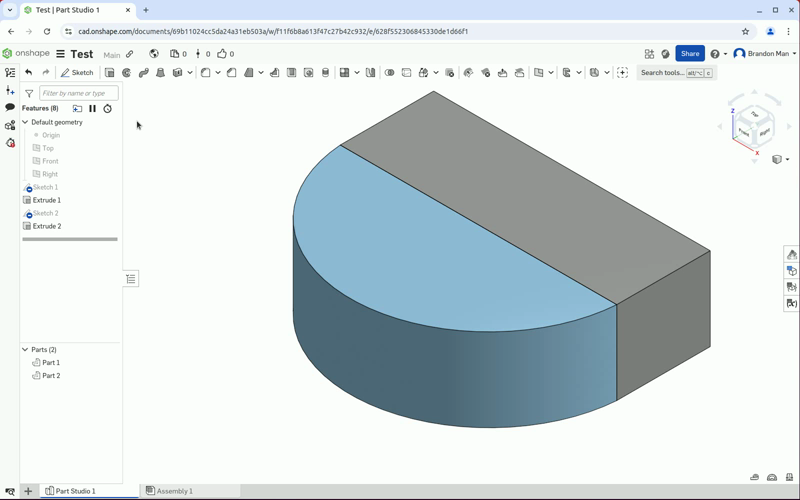
mouse_move(73, 189)
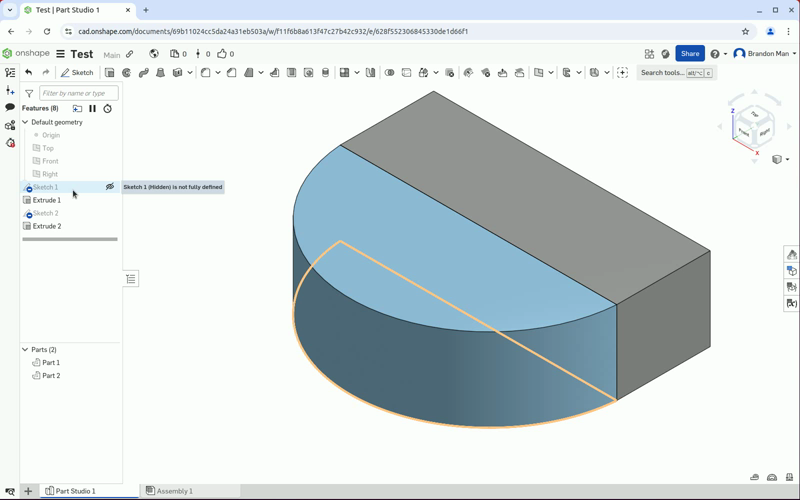
click(73, 189)